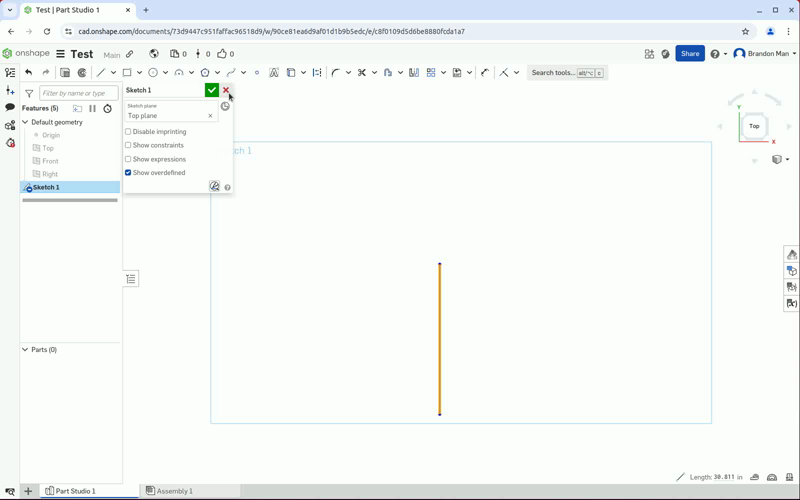
key(shift+h)
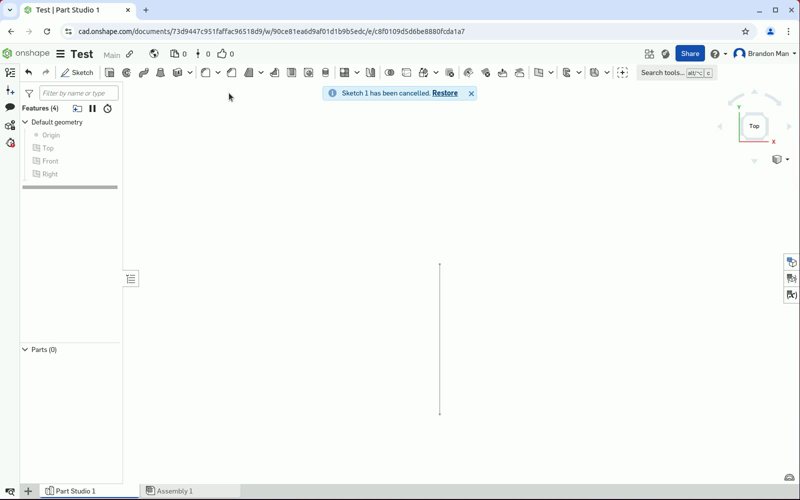
mouse_move(73, 352)
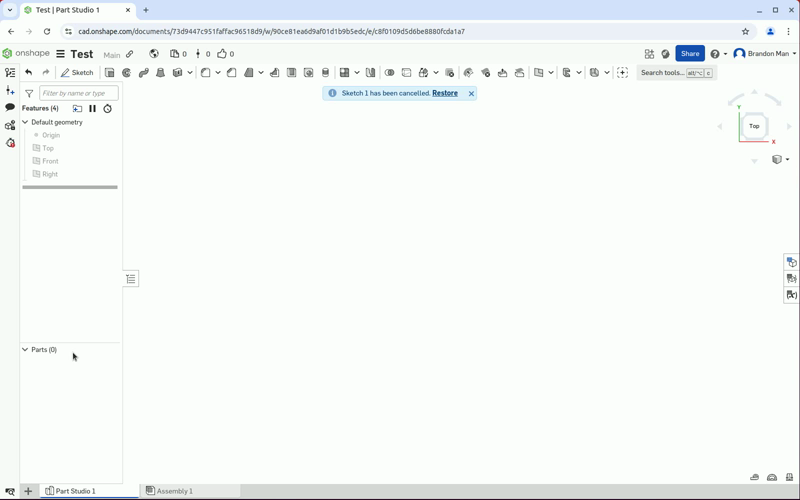
key(y)
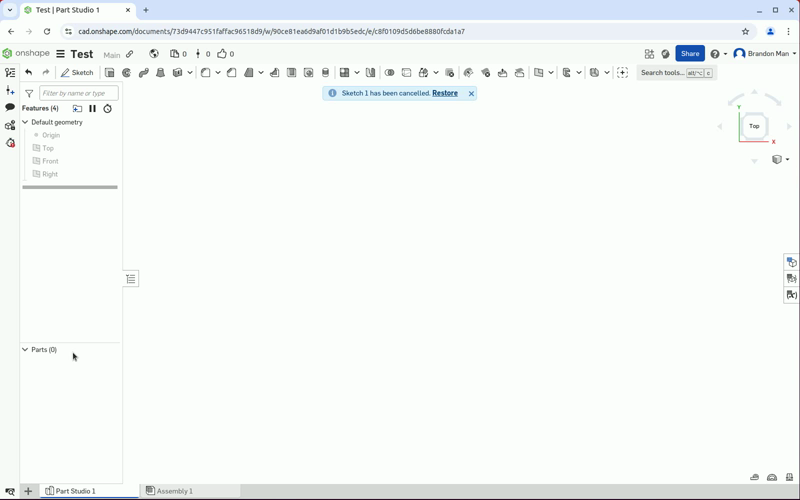
key(shift+p)
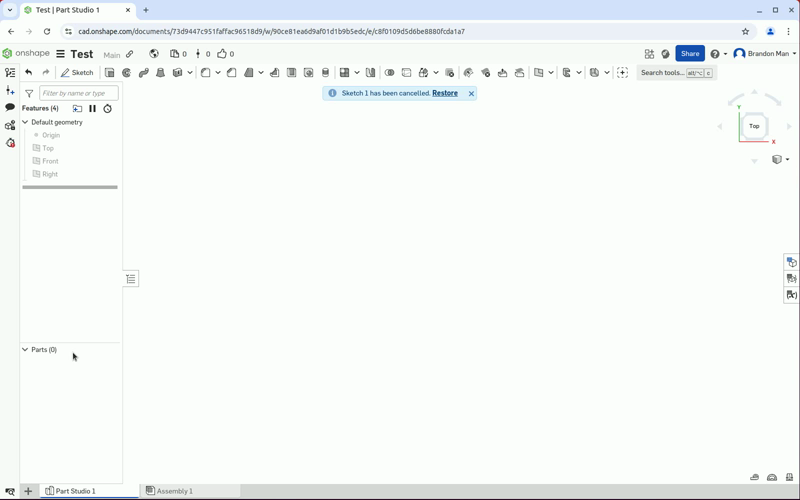
key(space)
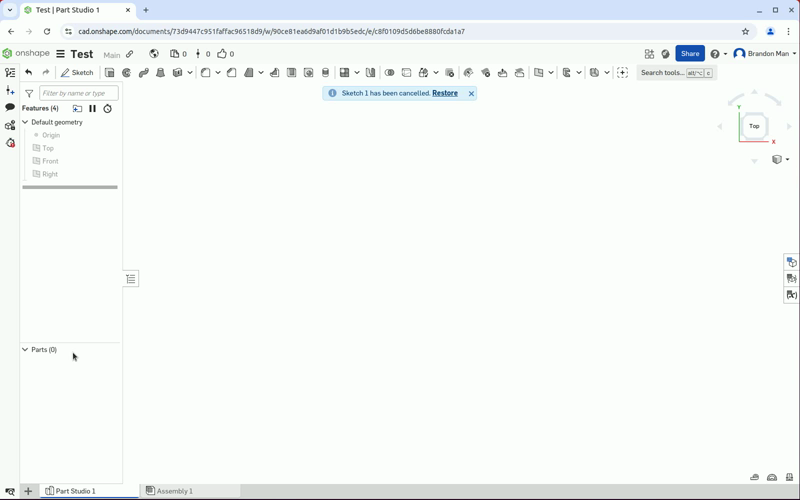
key_down(shift)
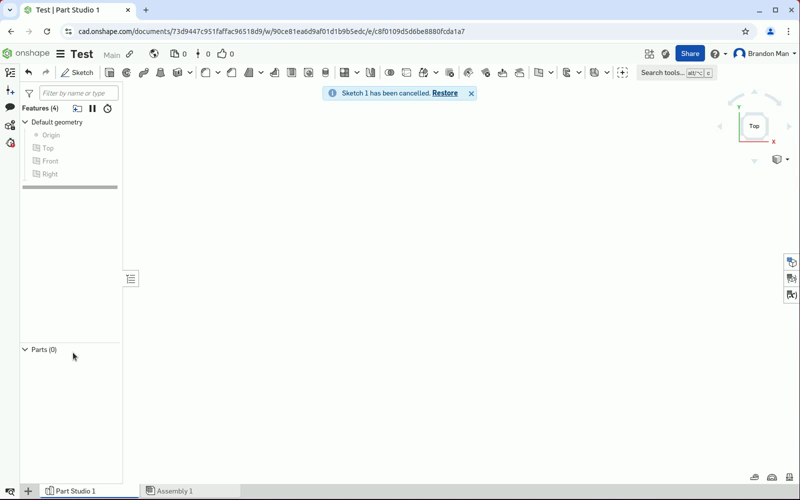
key(up)
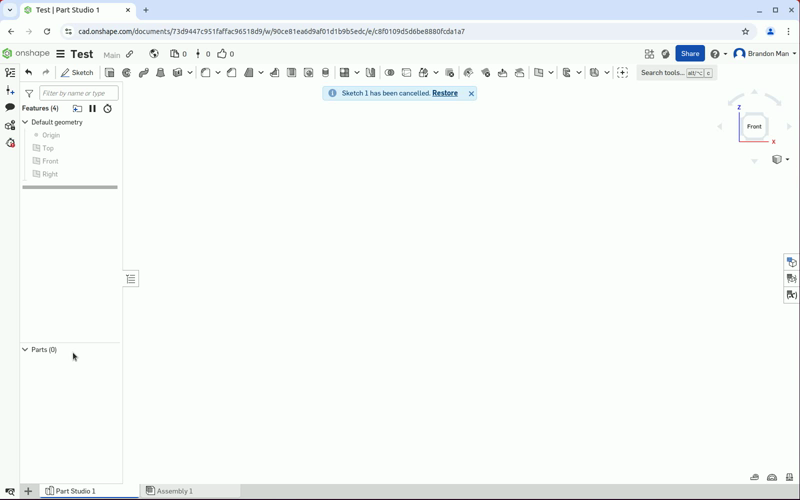
key_up(shift)
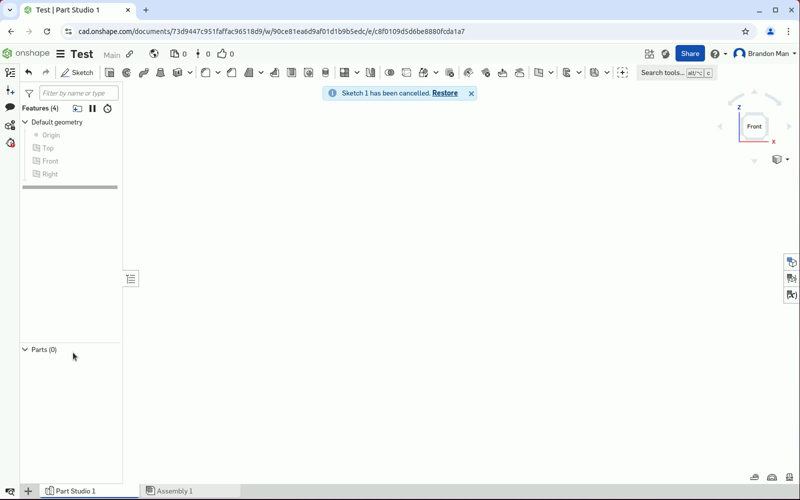
key(space)
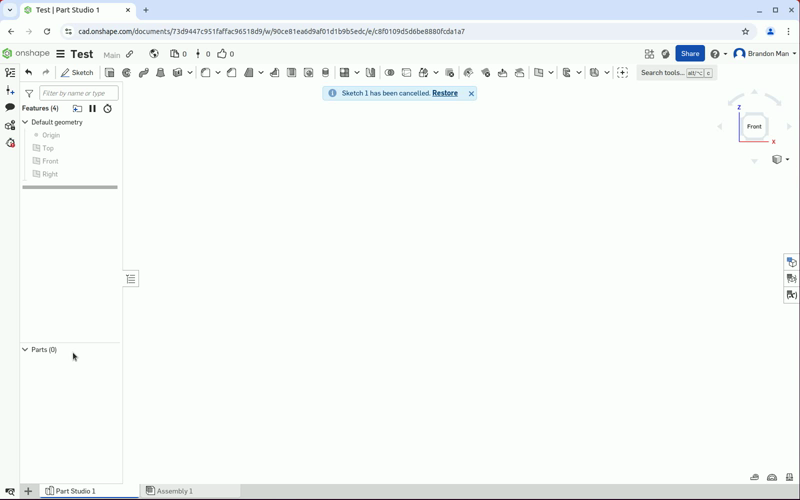
key_down(shift)
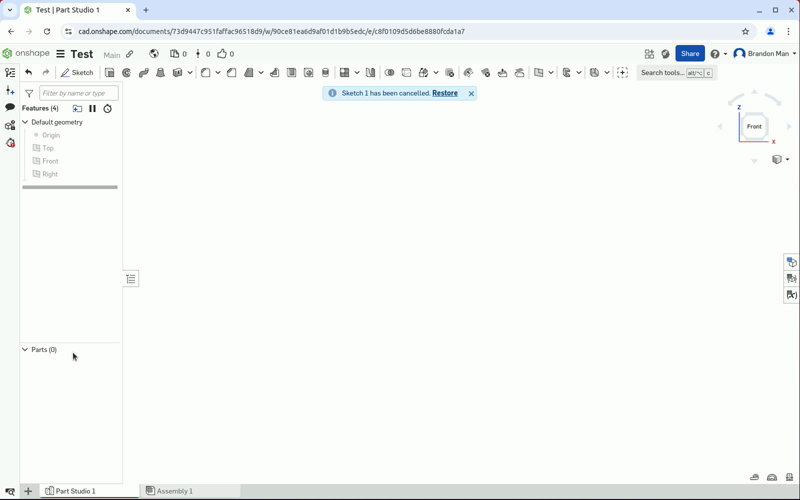
key(left)
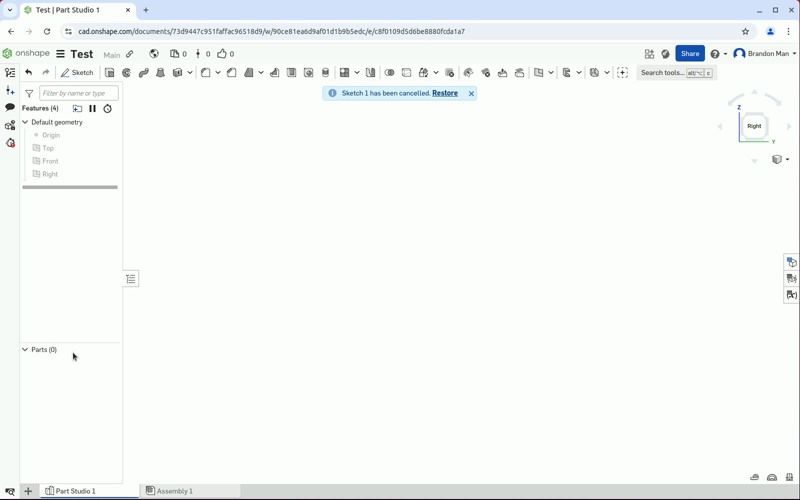
key_up(shift)
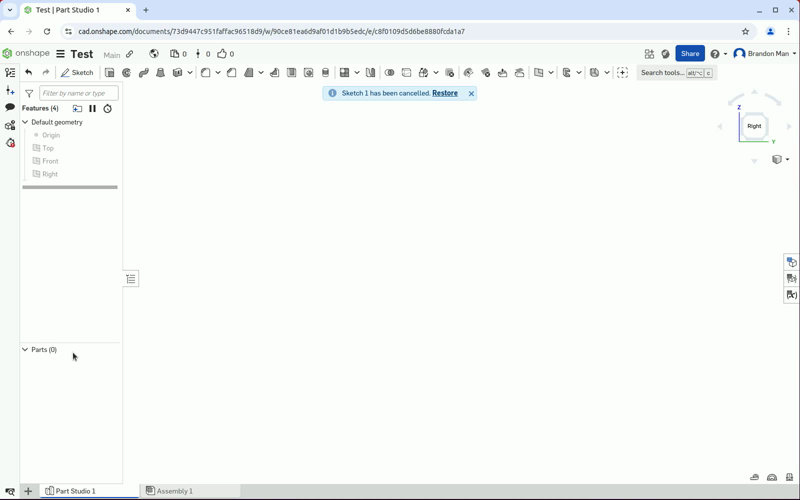
mouse_move(73, 352)
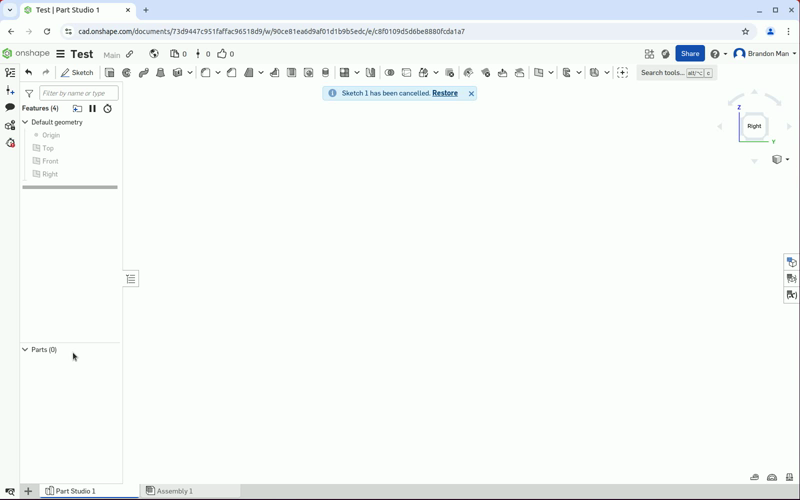
key(shift+y)
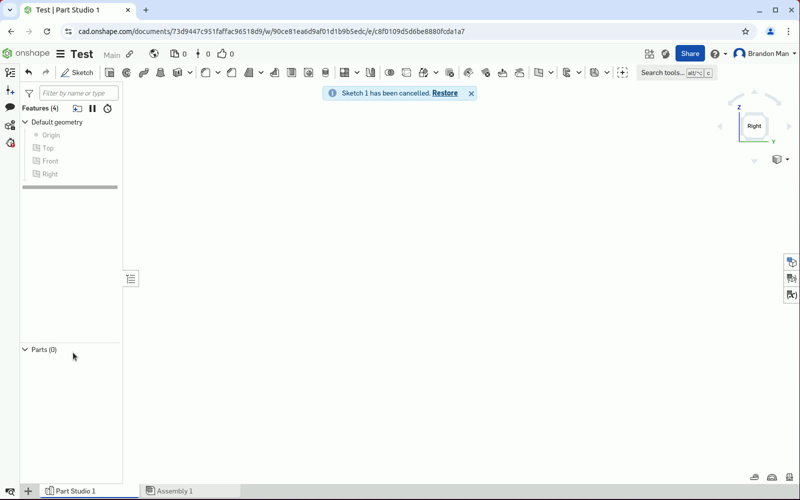
key(shift+s)
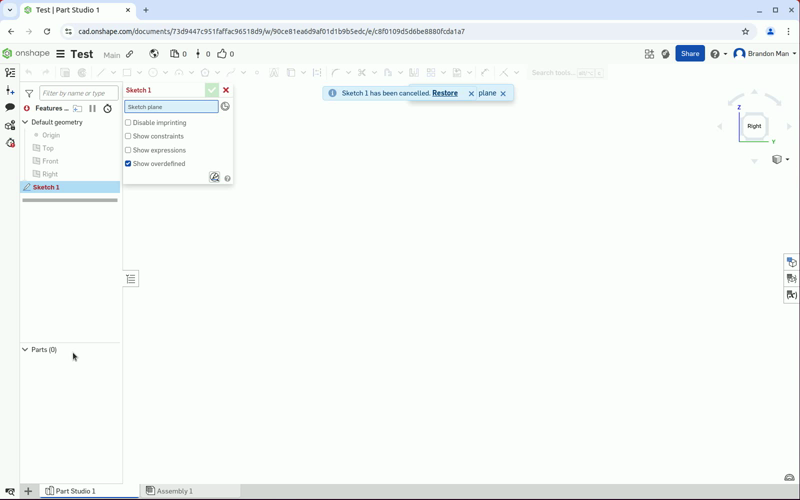
mouse_move(73, 176)
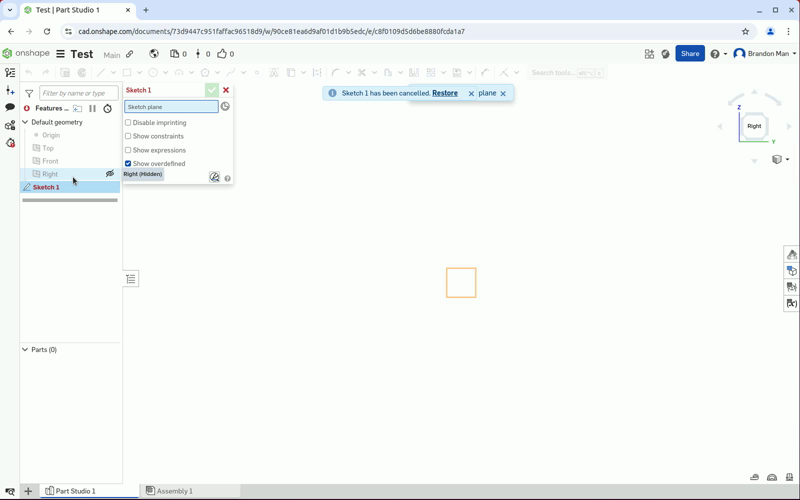
click(73, 176)
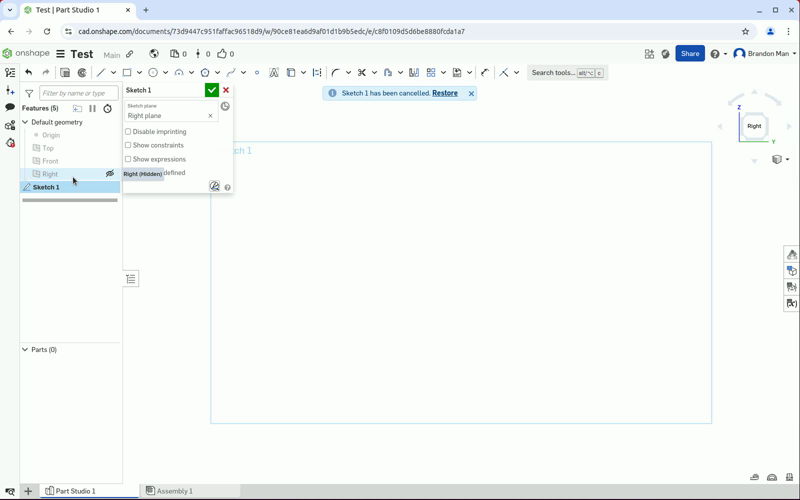
mouse_move(73, 352)
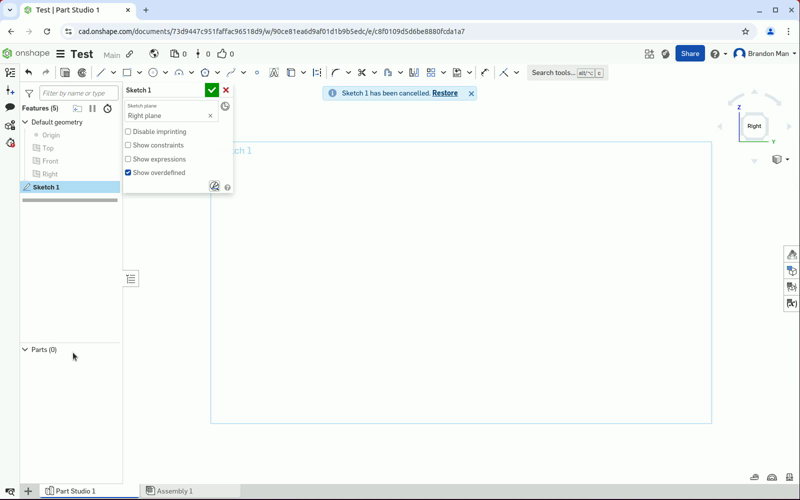
key(y)
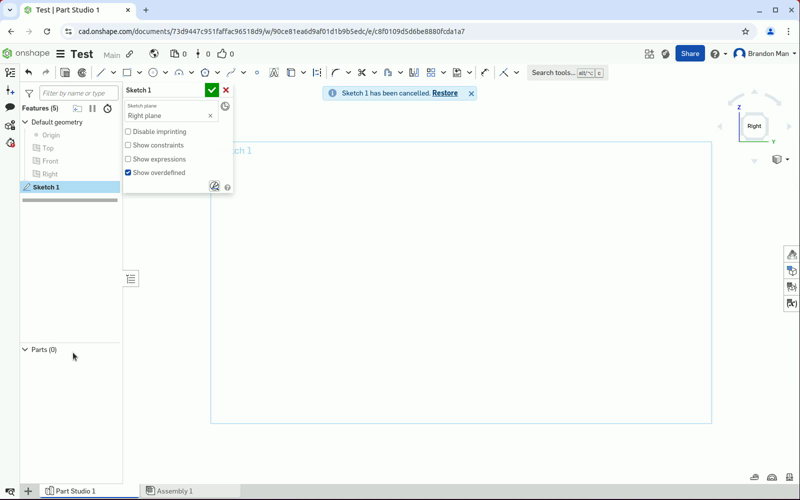
key(c)
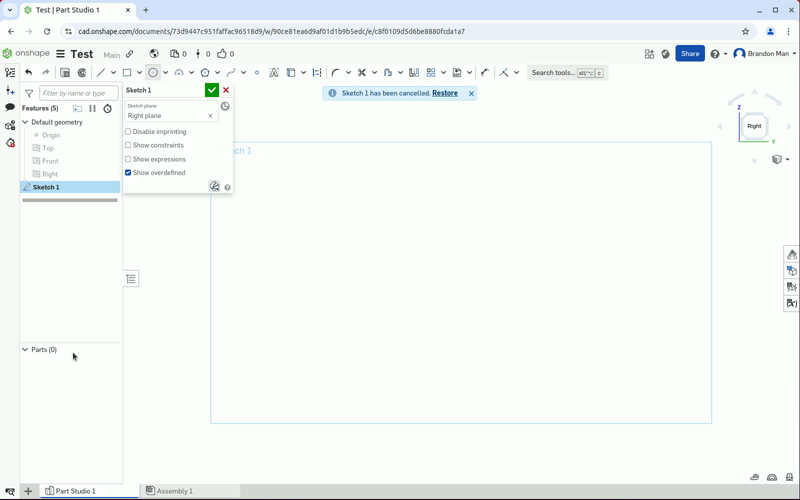
key_down(shift)
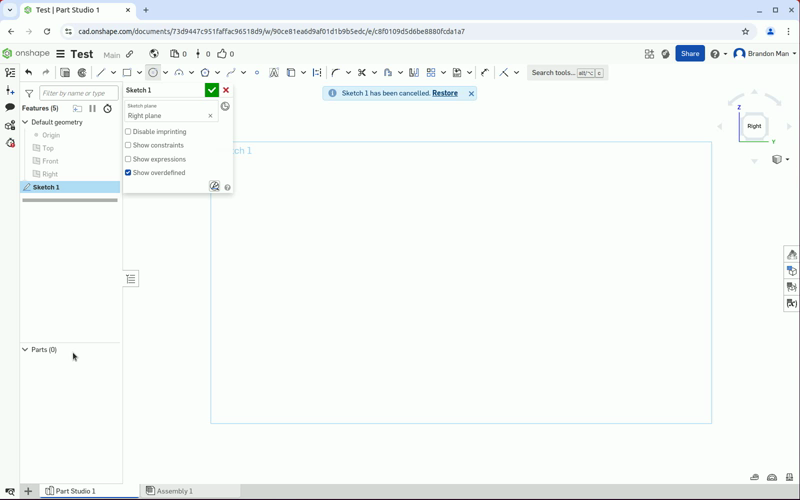
mouse_move(461, 282)
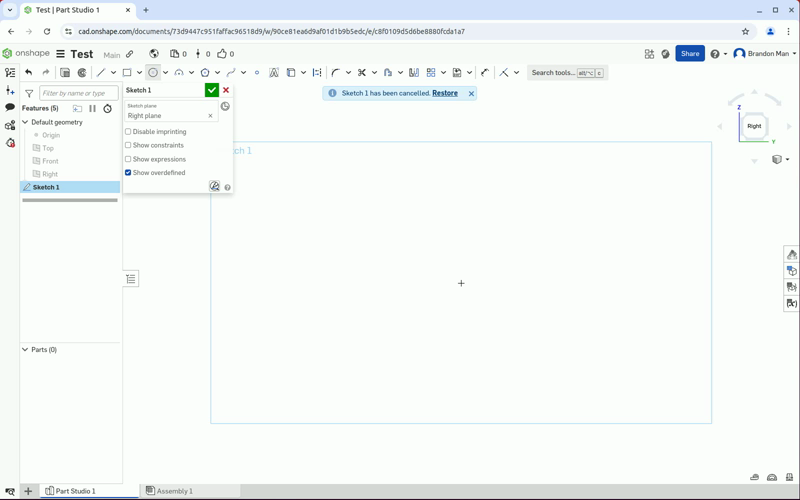
click(461, 282)
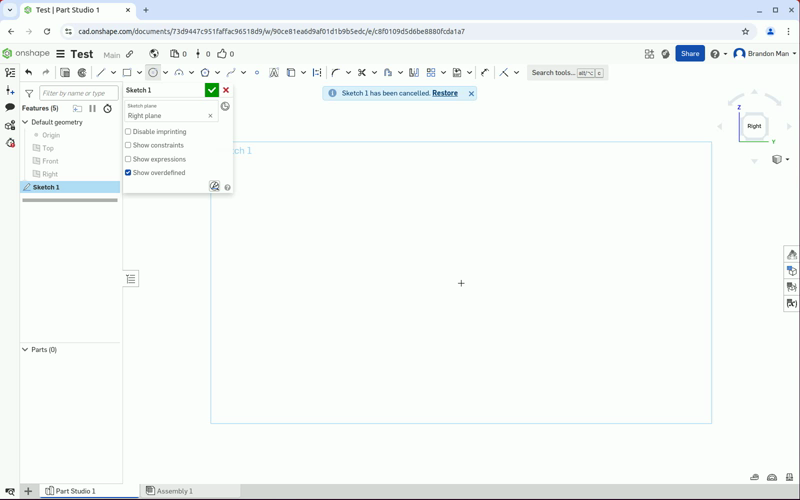
key_up(shift)
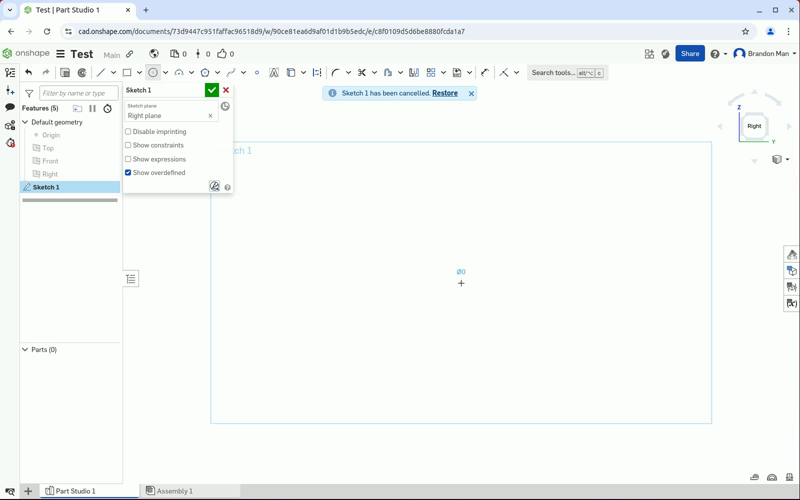
mouse_move(497, 282)
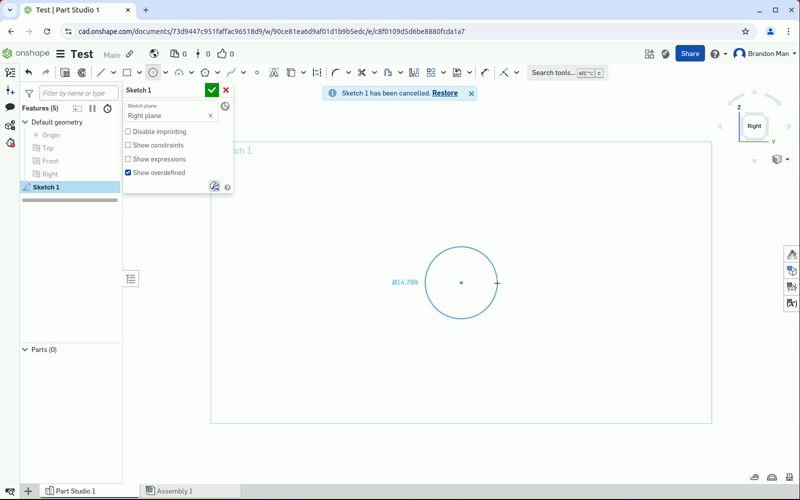
click(497, 282)
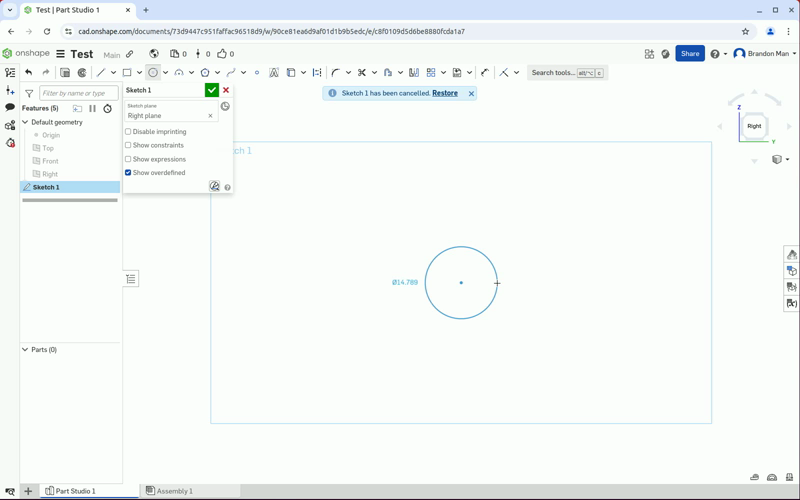
key(esc)
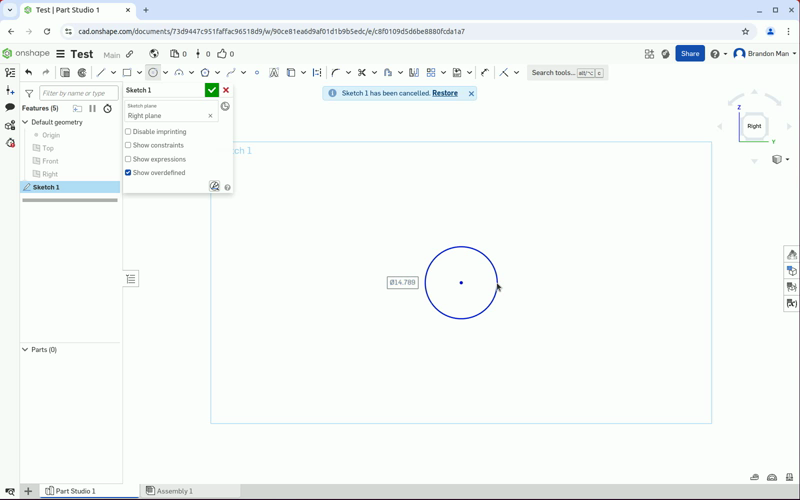
mouse_move(483, 299)
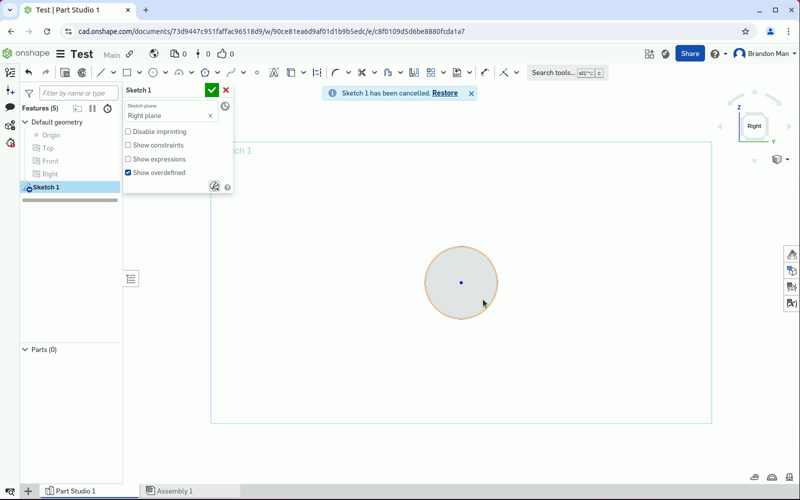
click(483, 299)
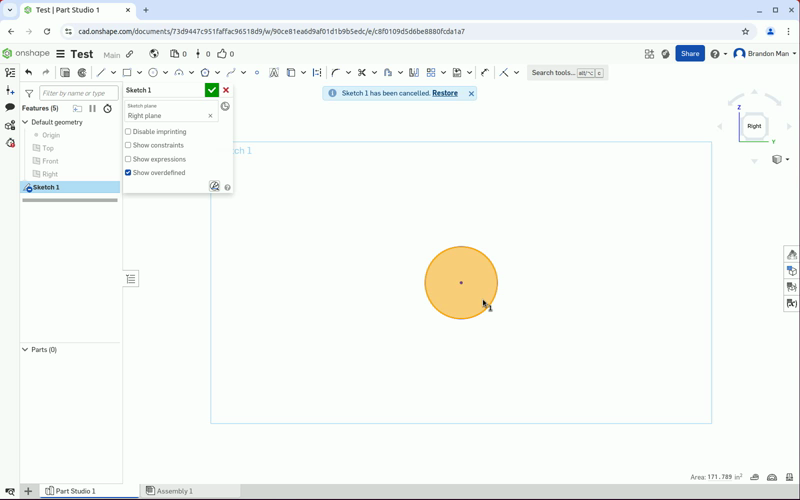
mouse_move(73, 352)
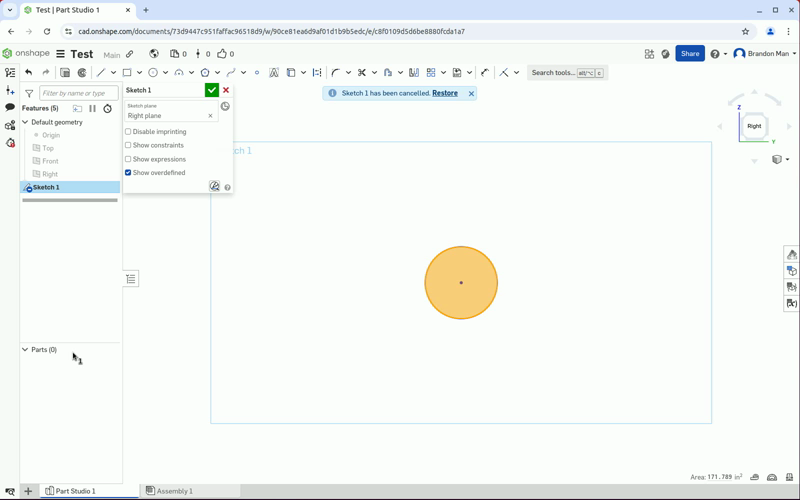
key(shift+y)
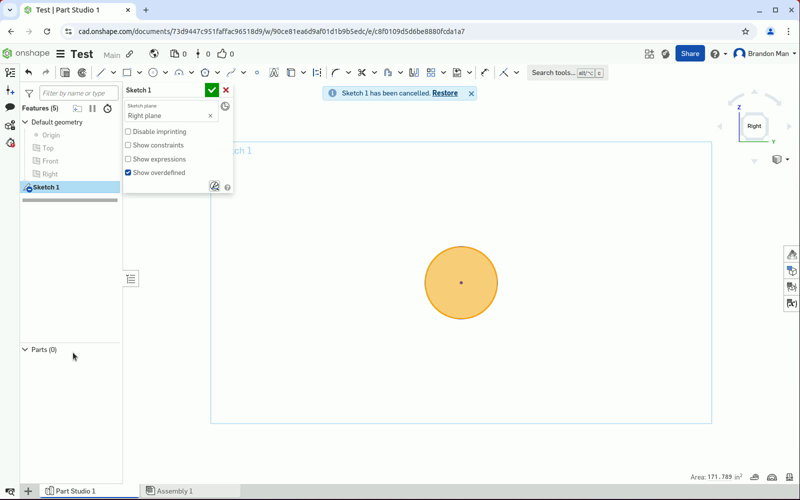
key(shift+e)
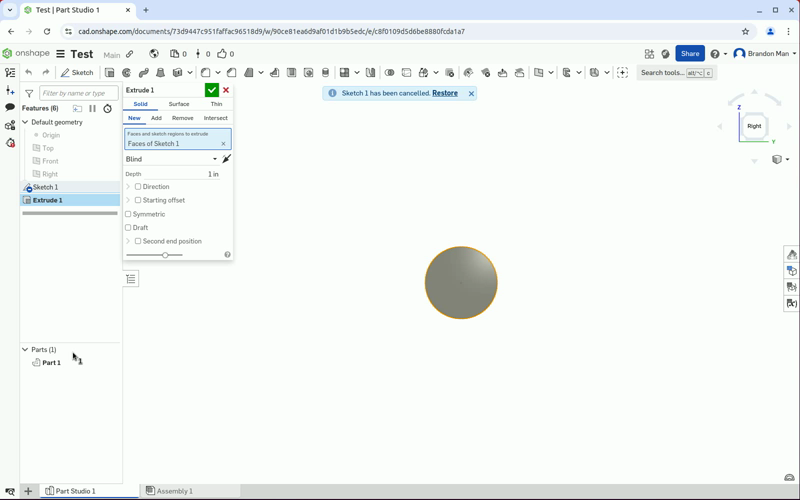
mouse_move(143, 106)
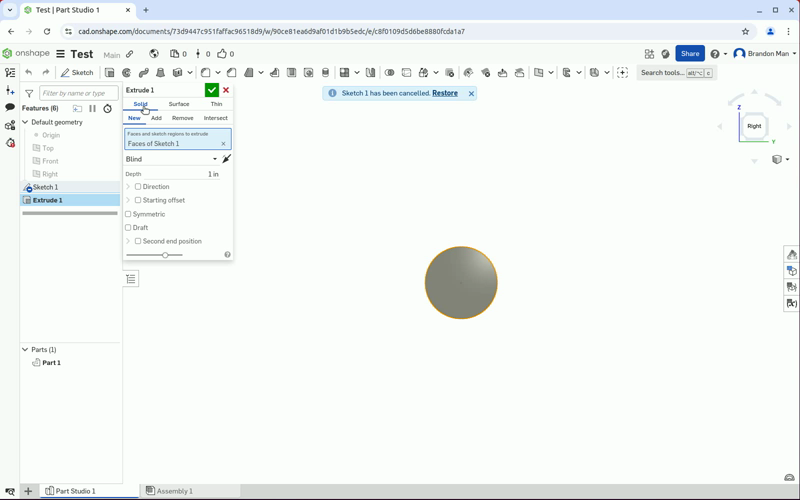
click(143, 106)
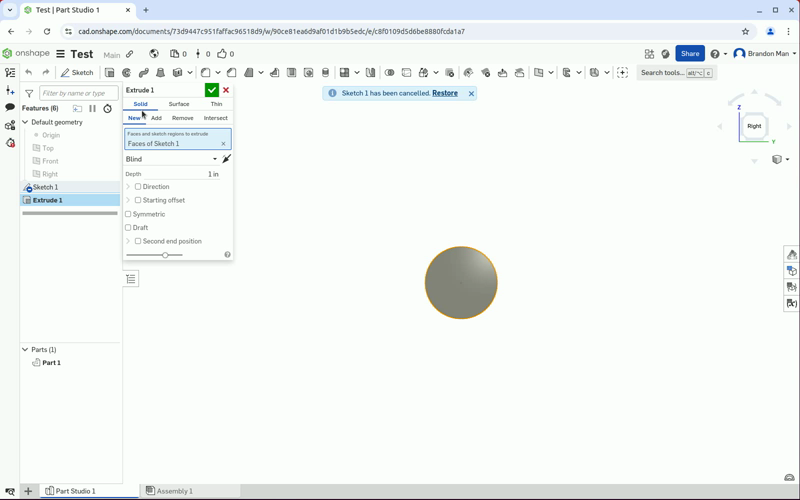
mouse_move(137, 120)
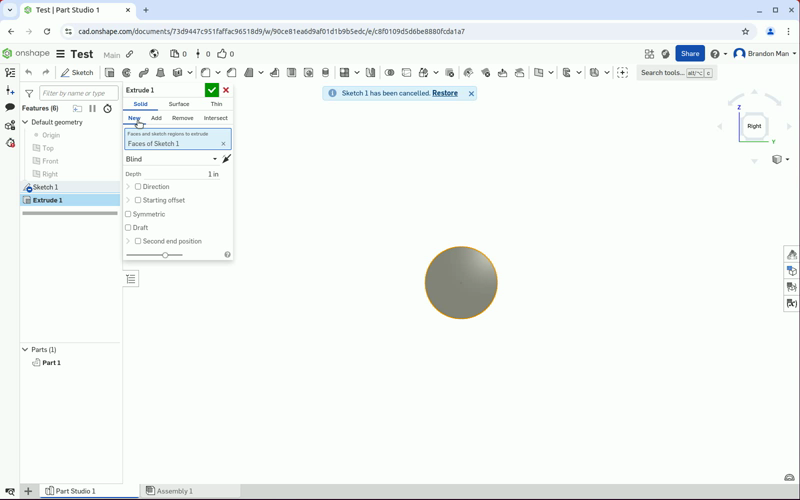
click(137, 120)
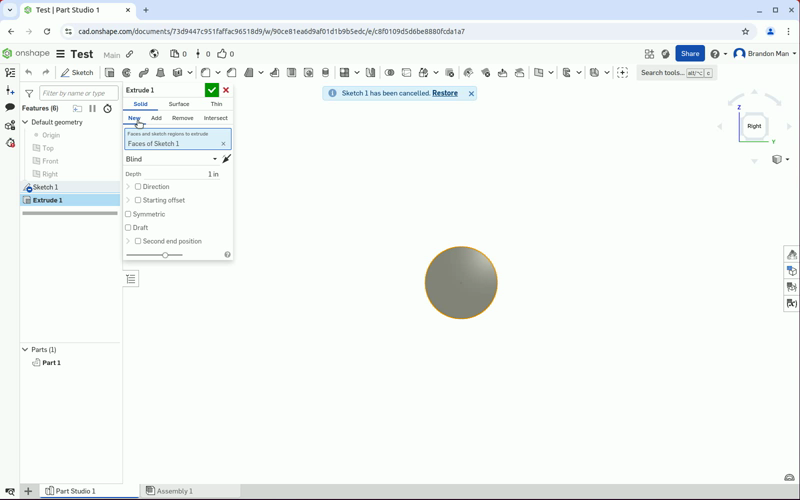
key(tab, 4)
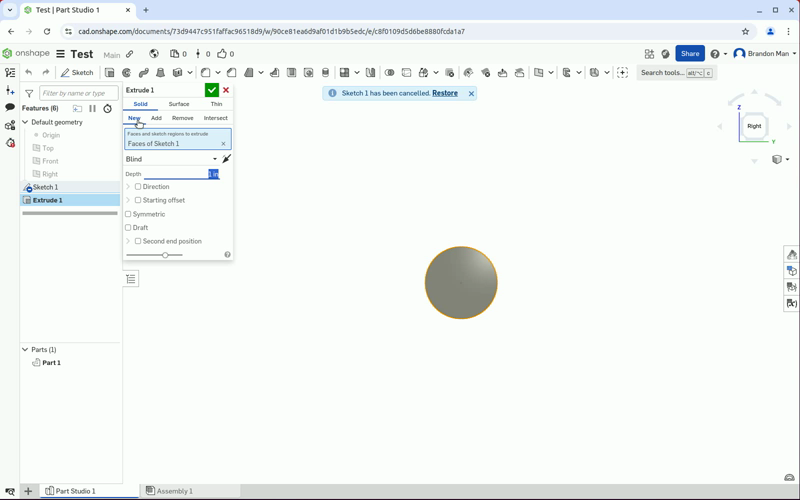
text(7.462)
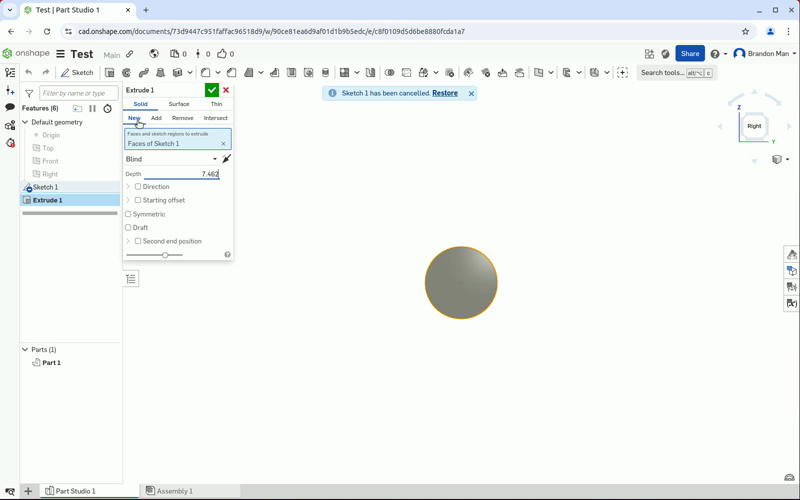
key(enter)
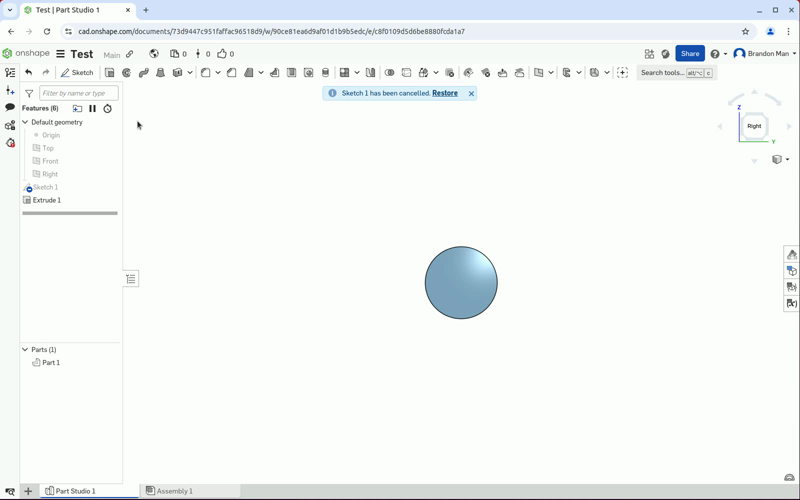
key(shift+h)
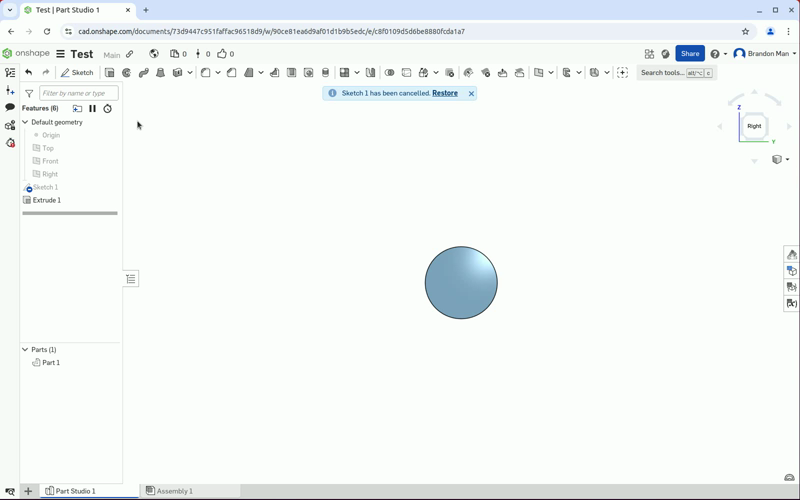
key(shift+h)
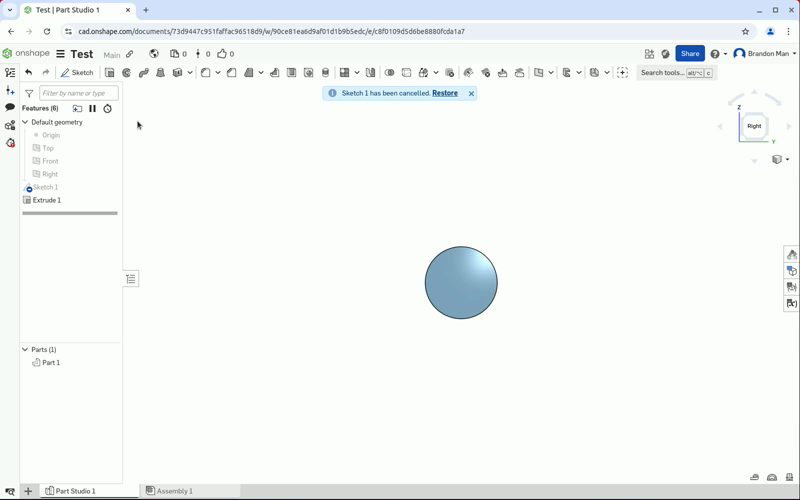
mouse_move(73, 189)
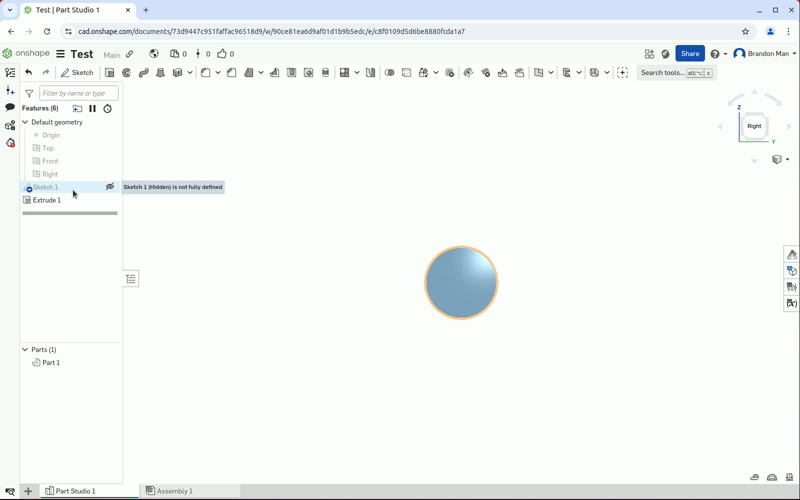
click(73, 189)
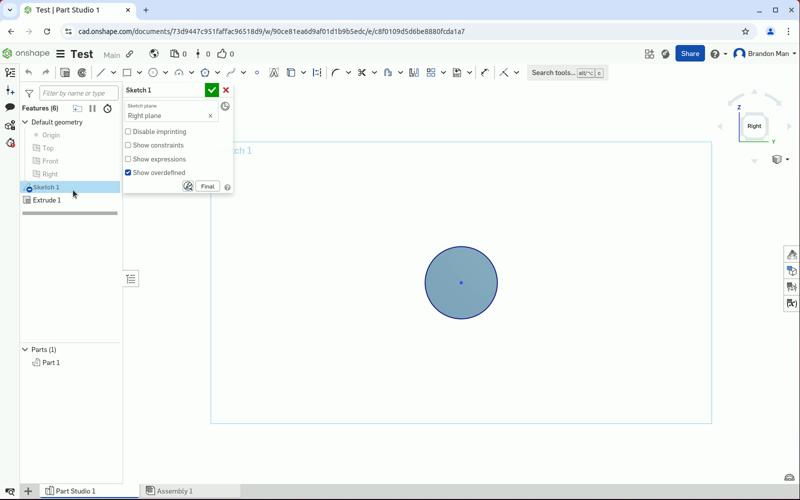
mouse_move(229, 92)
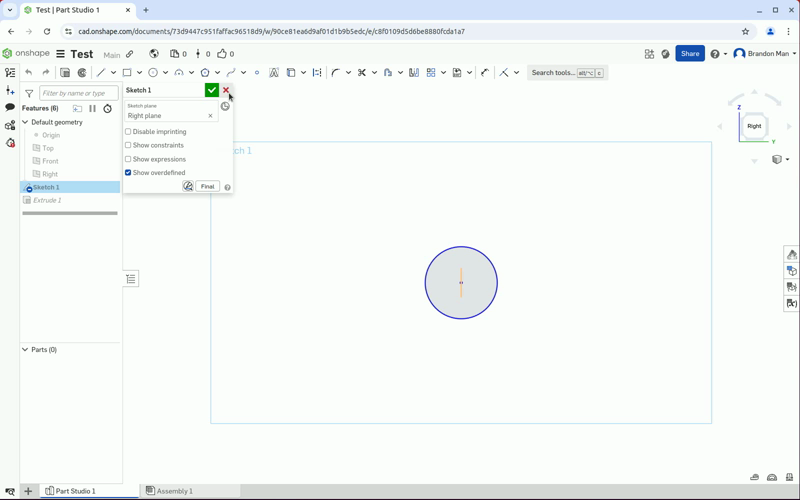
click(229, 92)
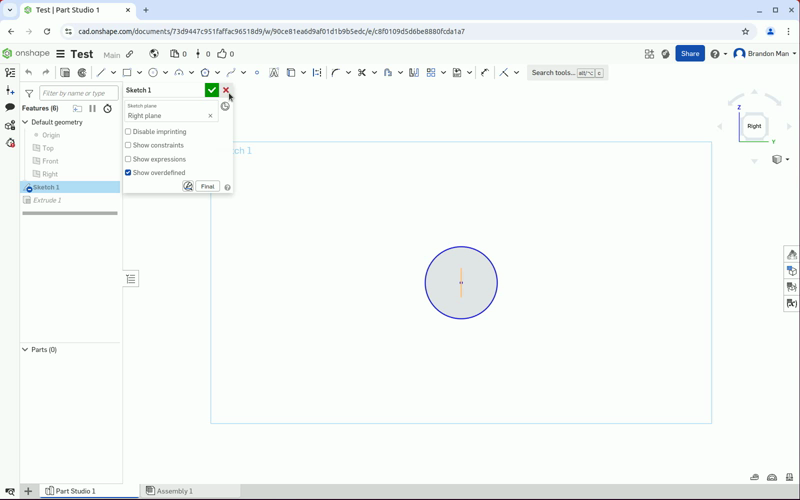
key(shift+s)
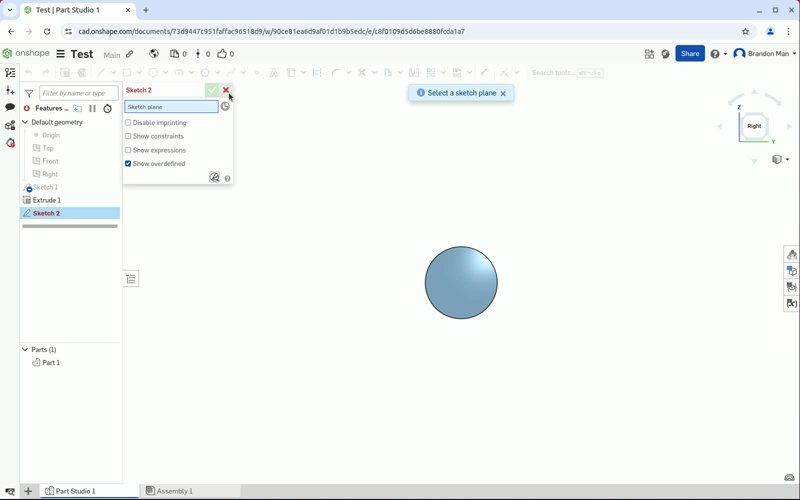
mouse_move(73, 176)
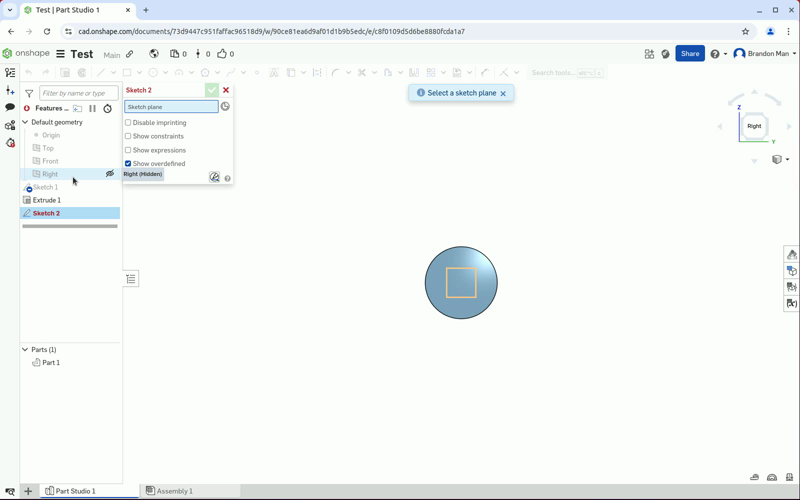
click(73, 176)
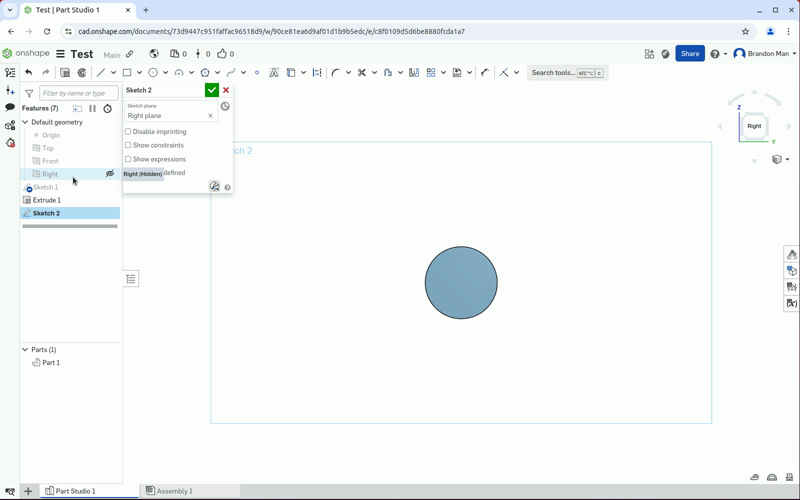
mouse_move(73, 352)
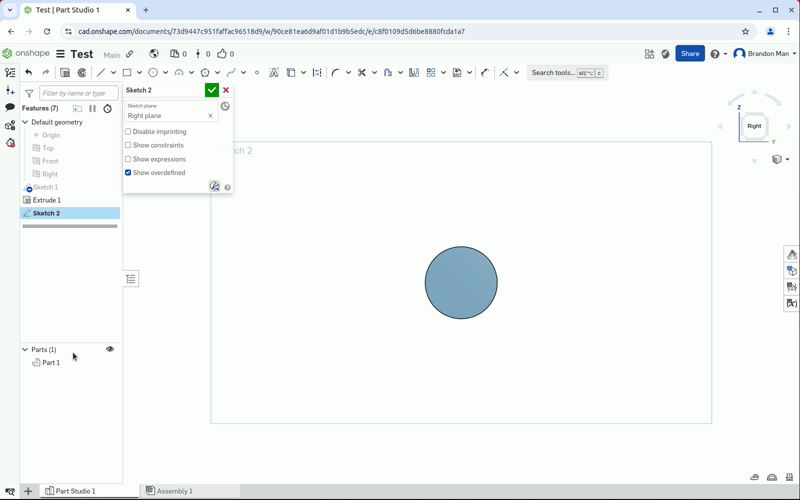
key(y)
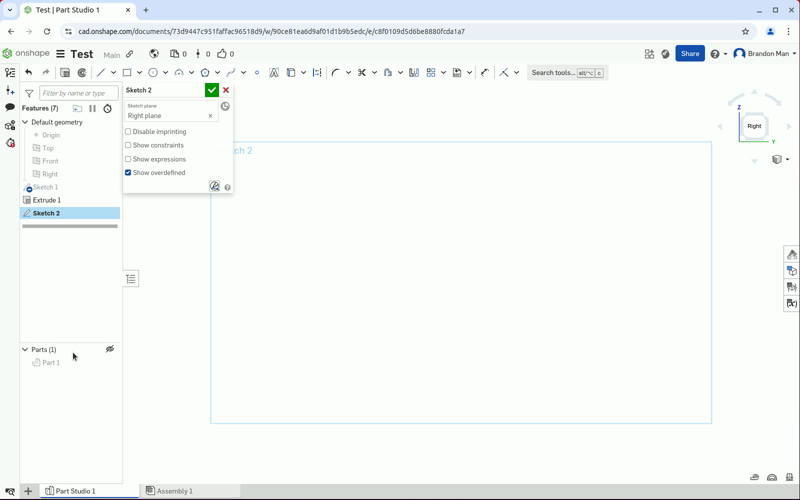
key(l)
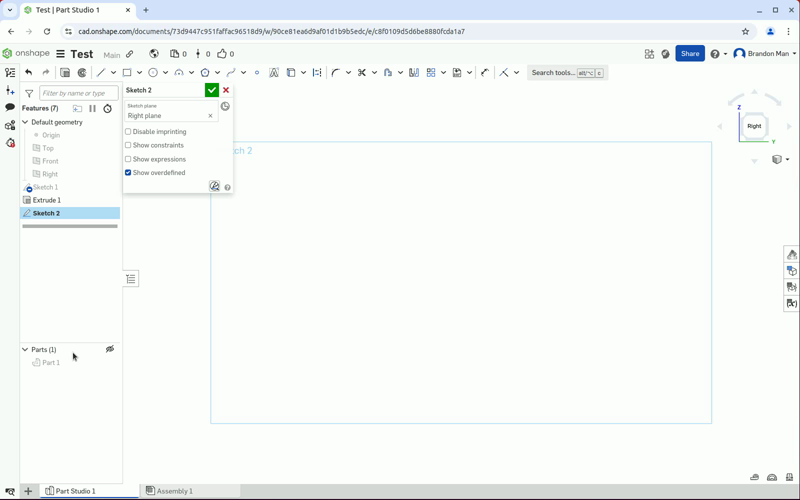
key_down(shift)
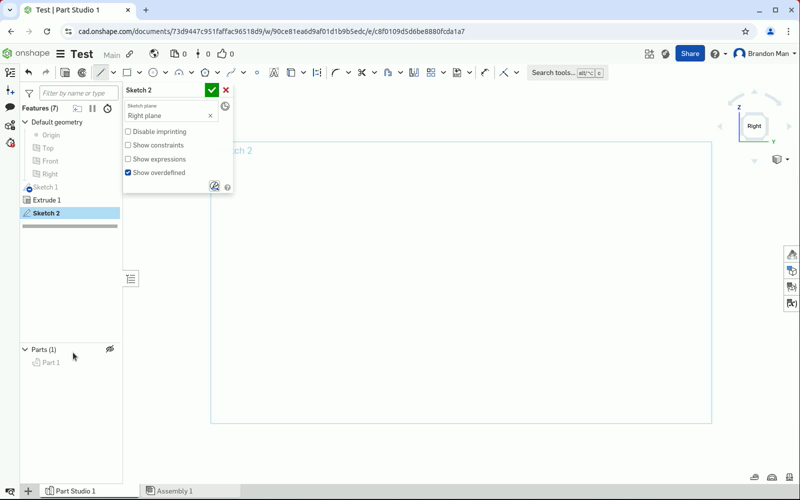
mouse_move(470, 318)
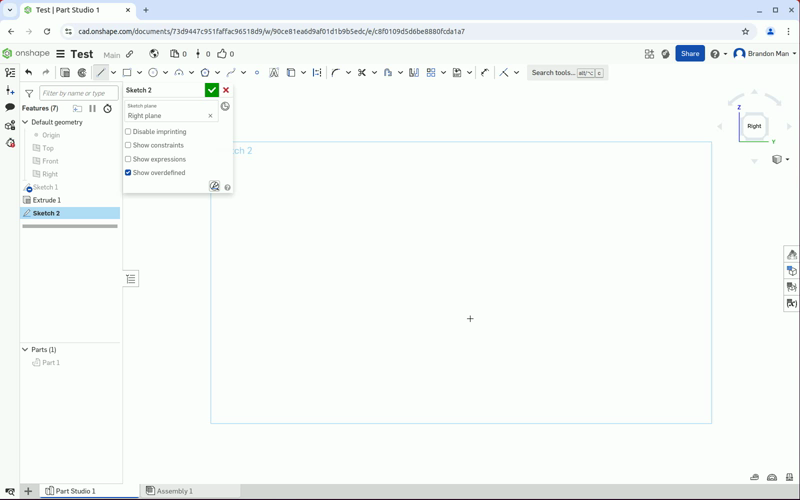
click(470, 318)
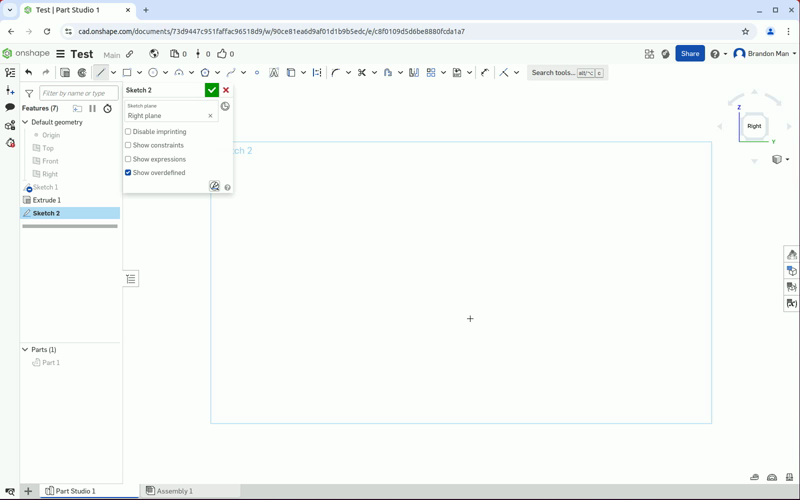
key_up(shift)
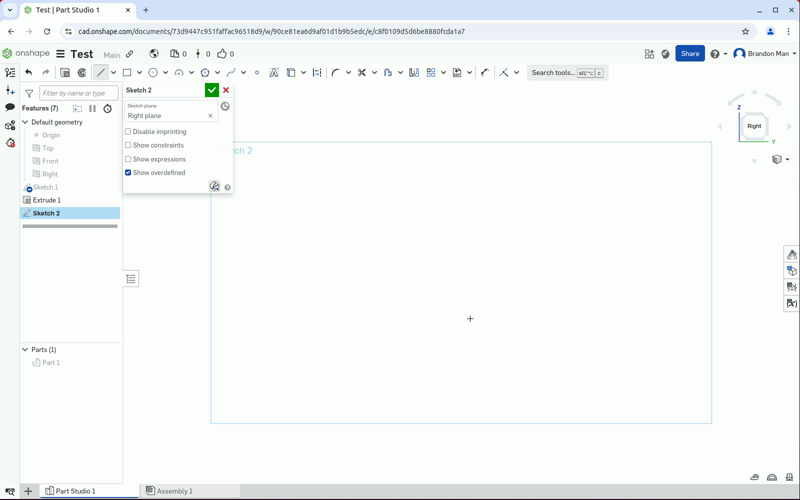
key_down(shift)
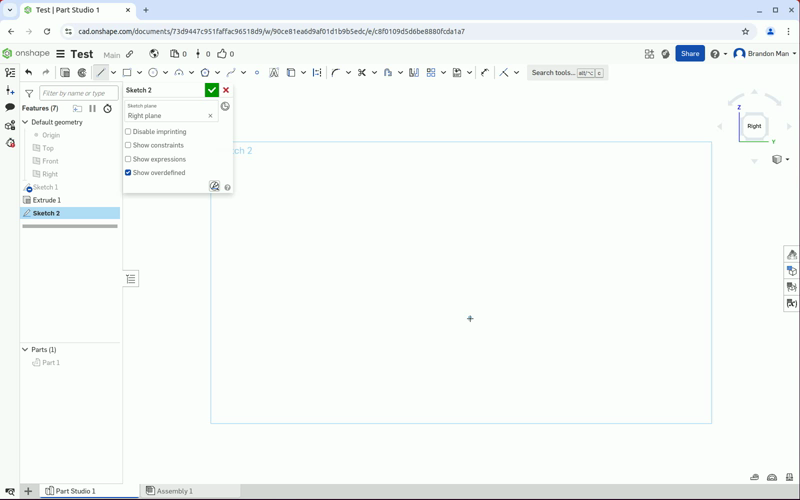
mouse_move(565, 294)
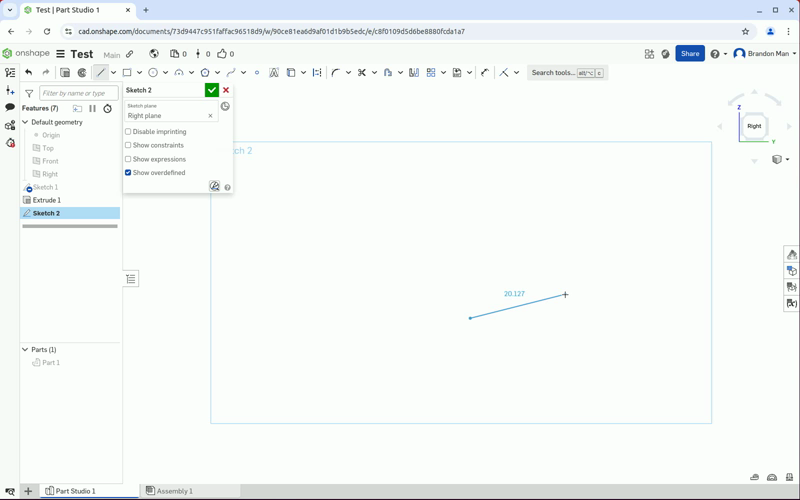
click(565, 294)
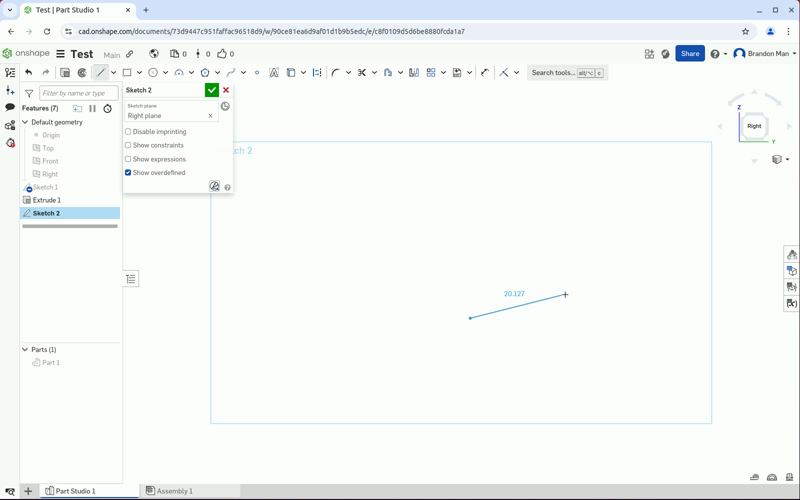
key_up(shift)
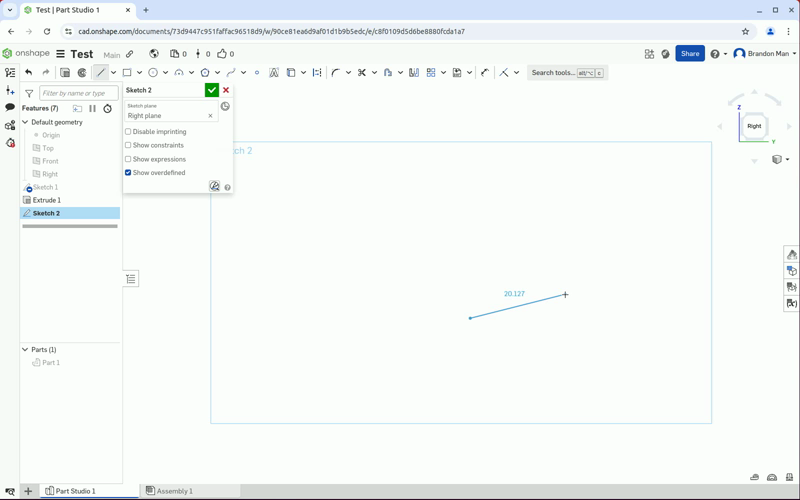
key(esc)
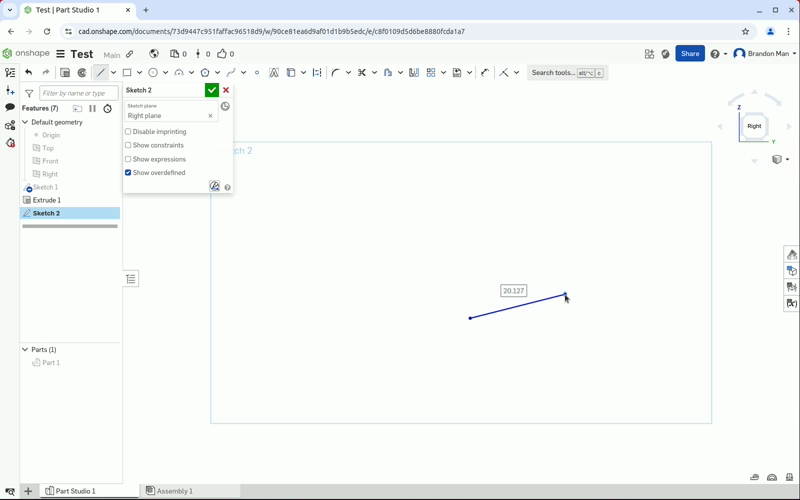
key(a)
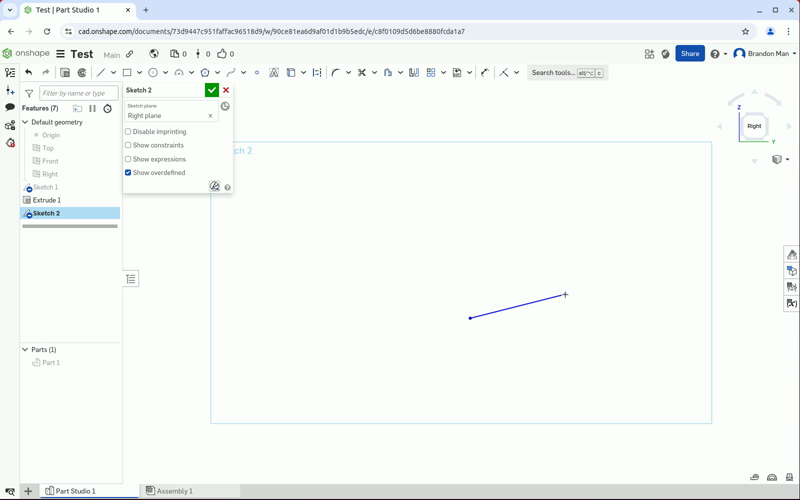
mouse_move(565, 294)
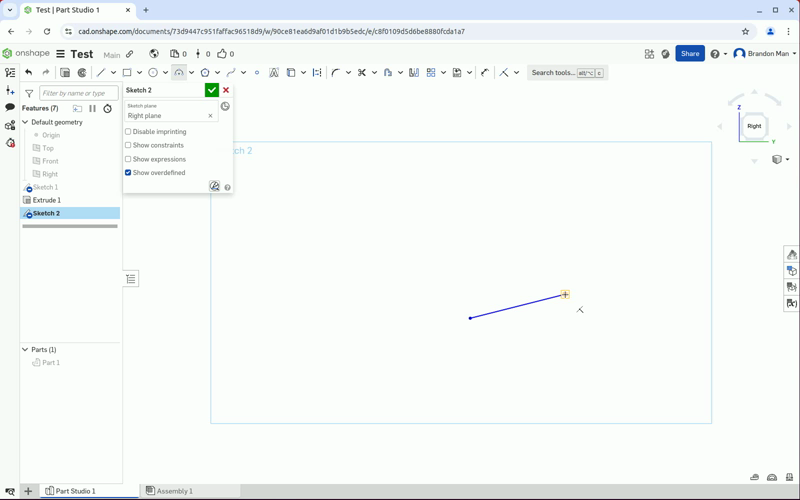
click(565, 294)
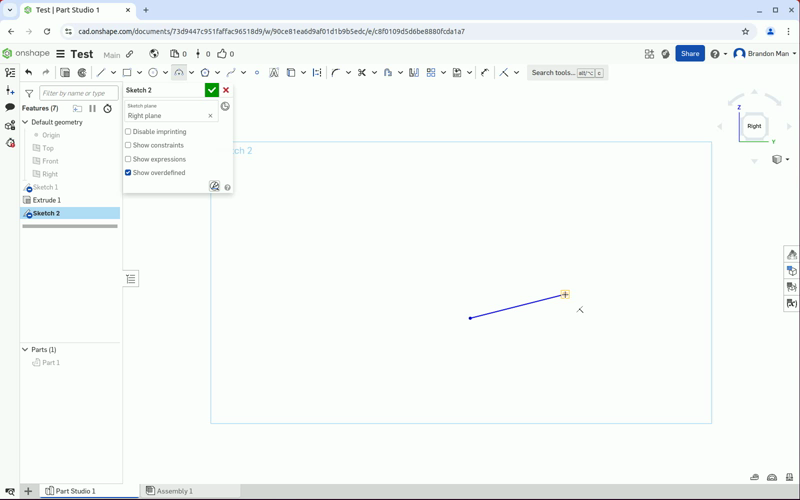
key_down(shift)
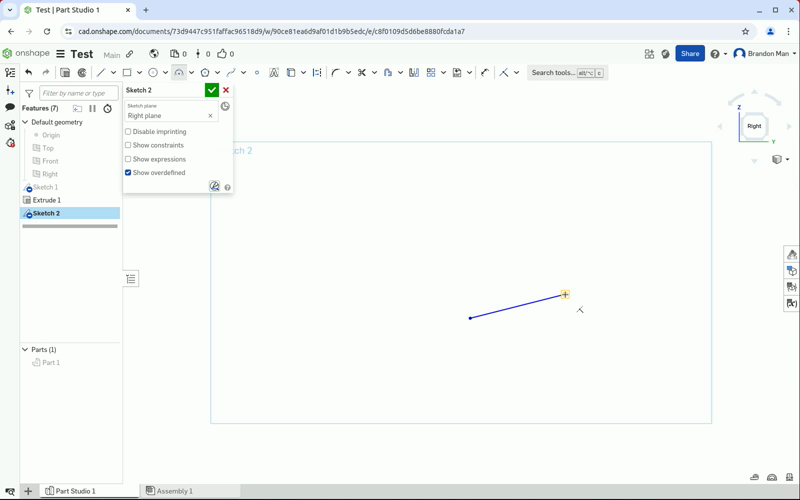
mouse_move(565, 270)
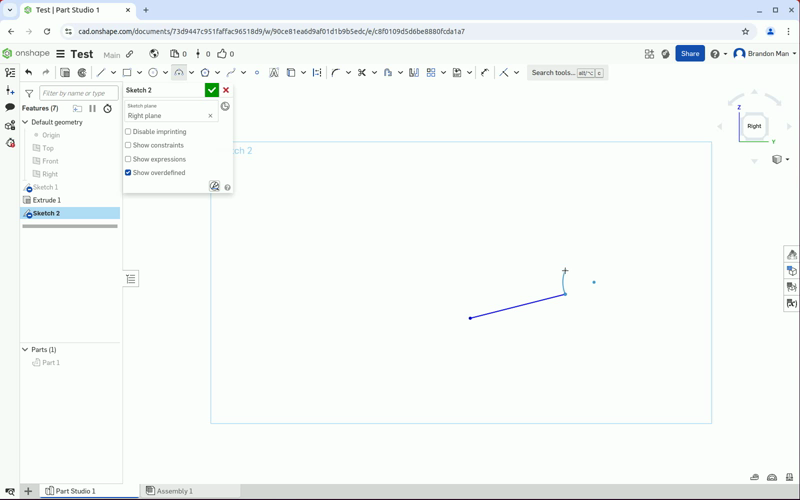
click(565, 270)
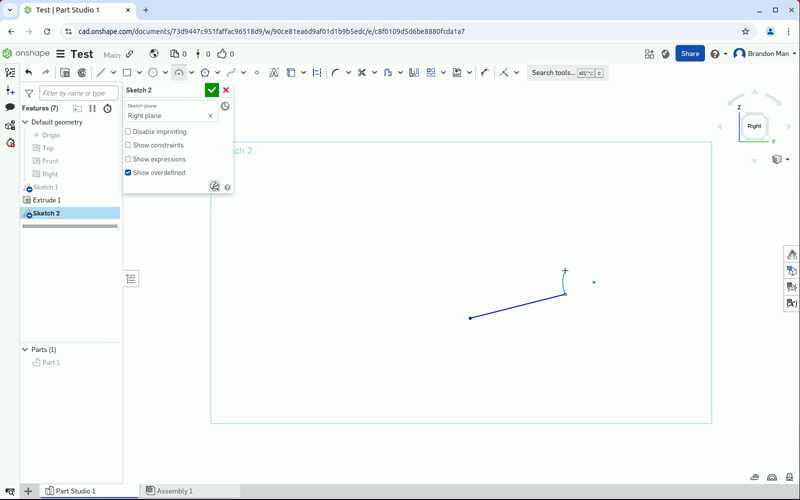
mouse_move(549, 282)
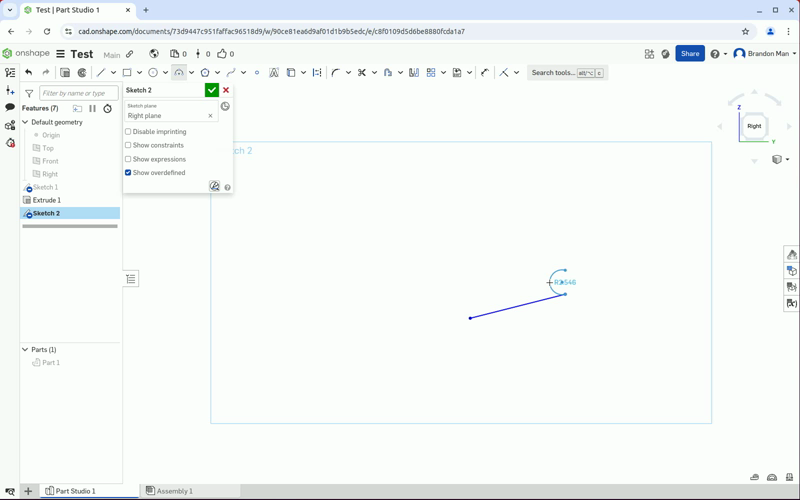
click(549, 282)
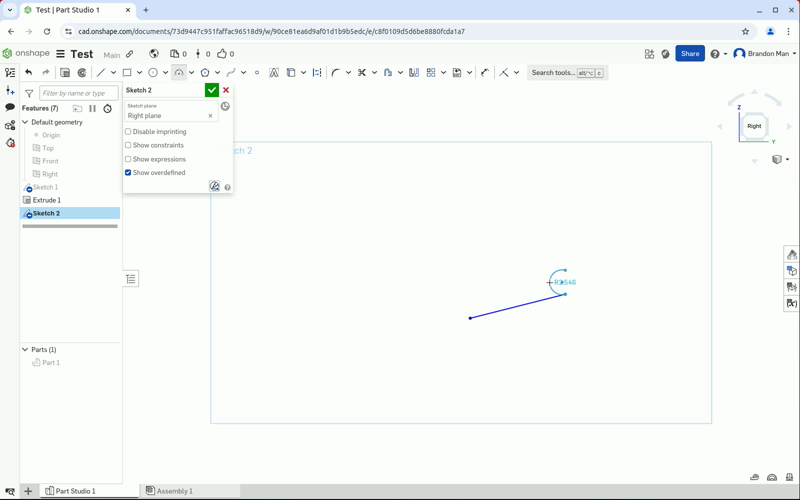
key_up(shift)
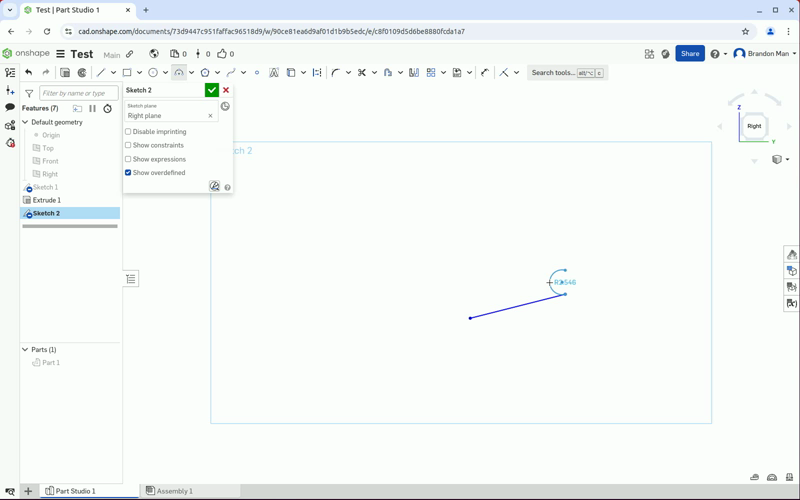
key(esc)
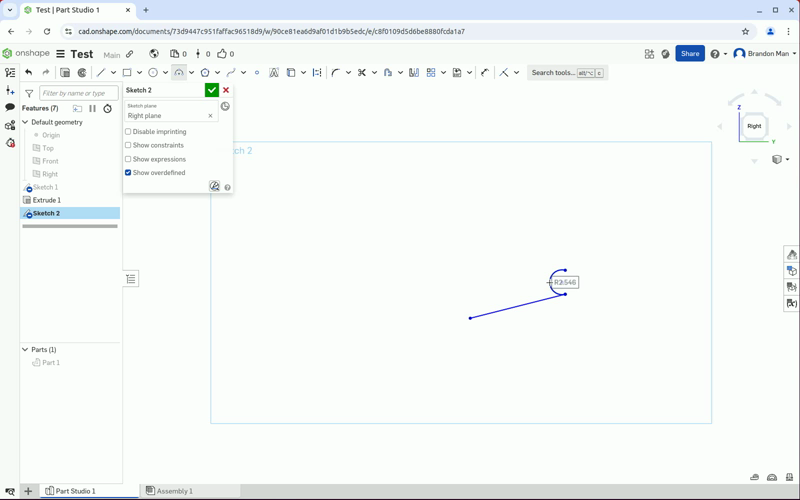
key(l)
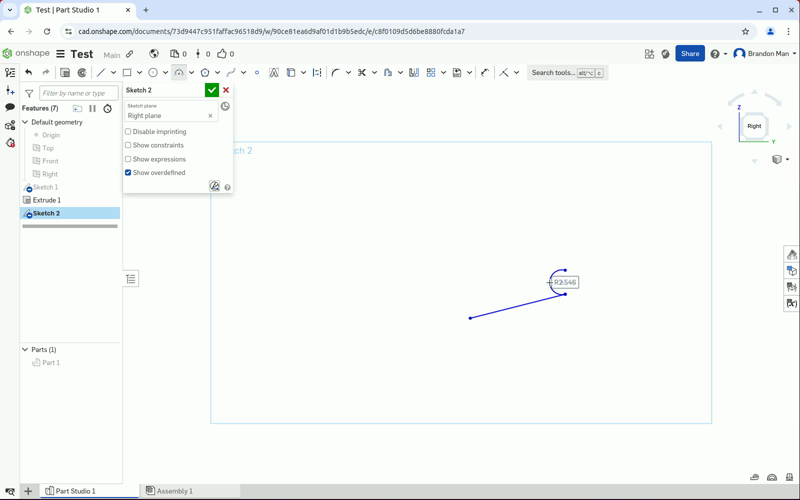
mouse_move(565, 270)
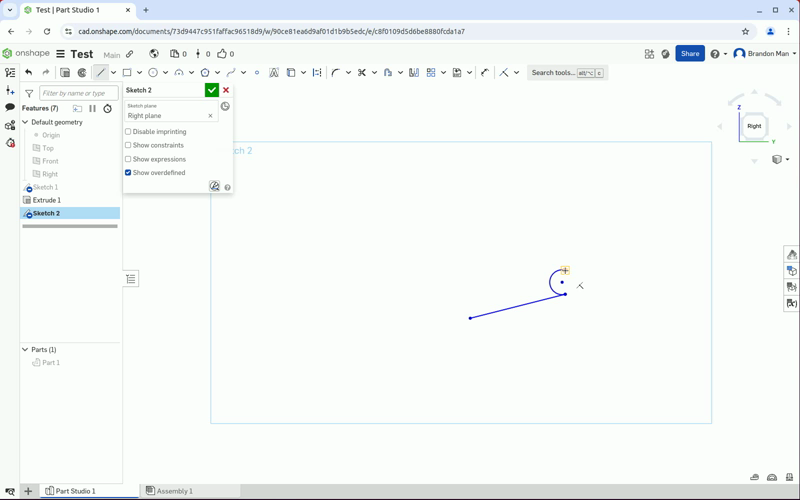
click(565, 270)
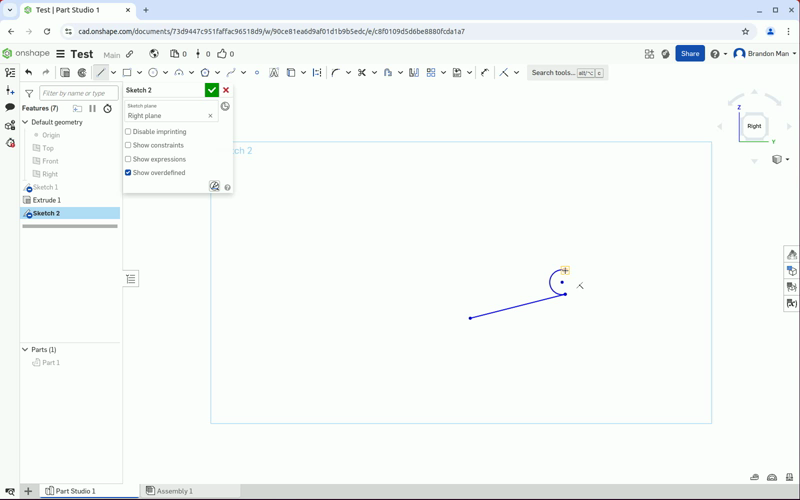
key_down(shift)
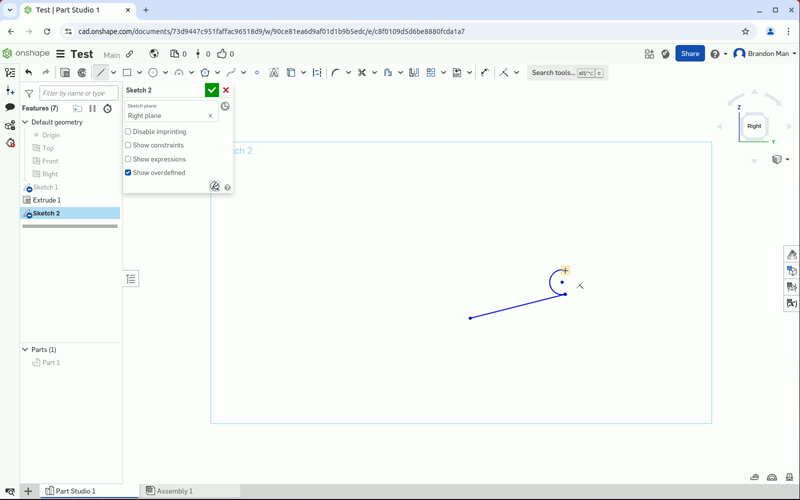
mouse_move(470, 246)
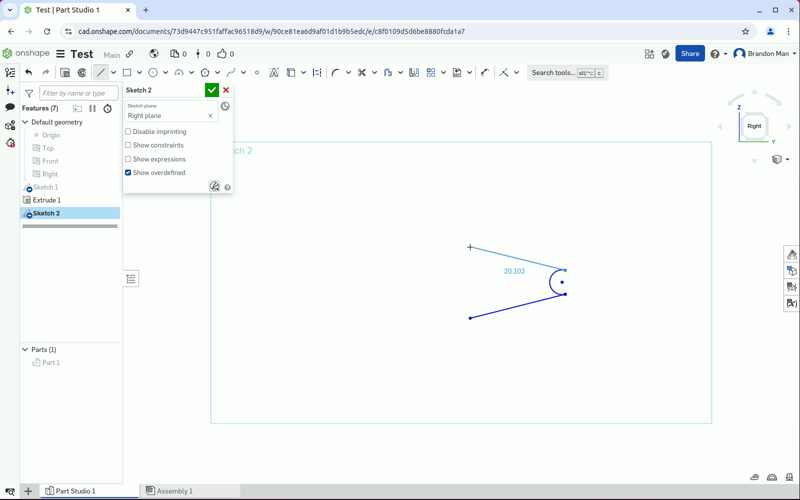
click(470, 246)
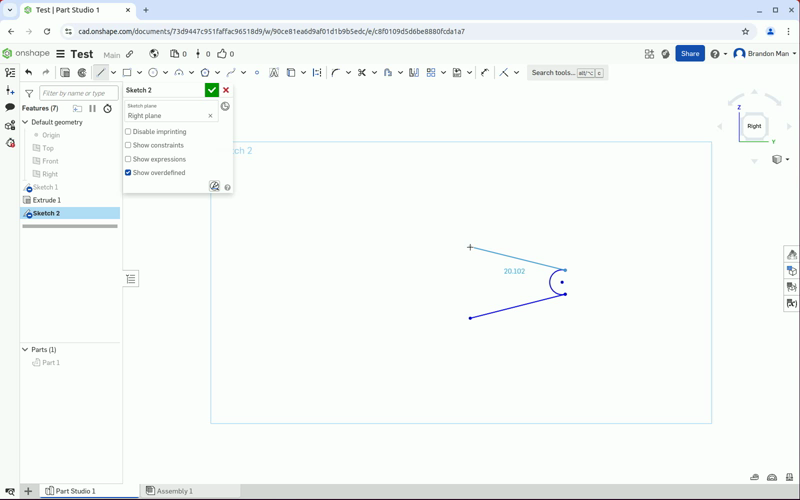
key_up(shift)
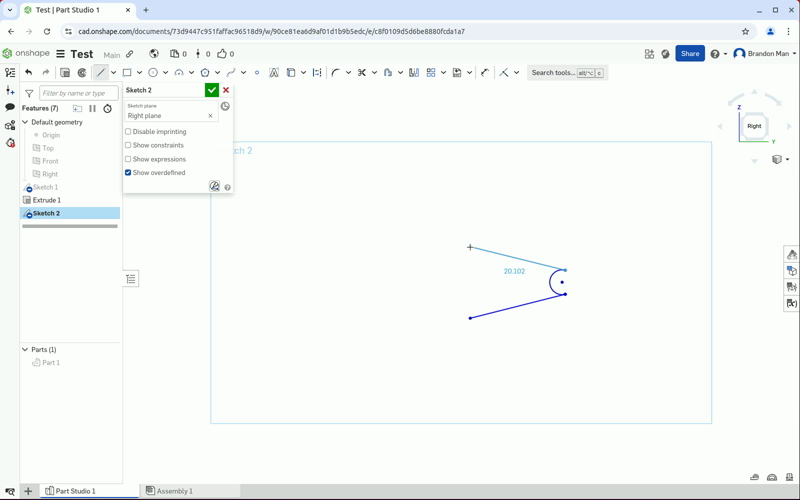
key(esc)
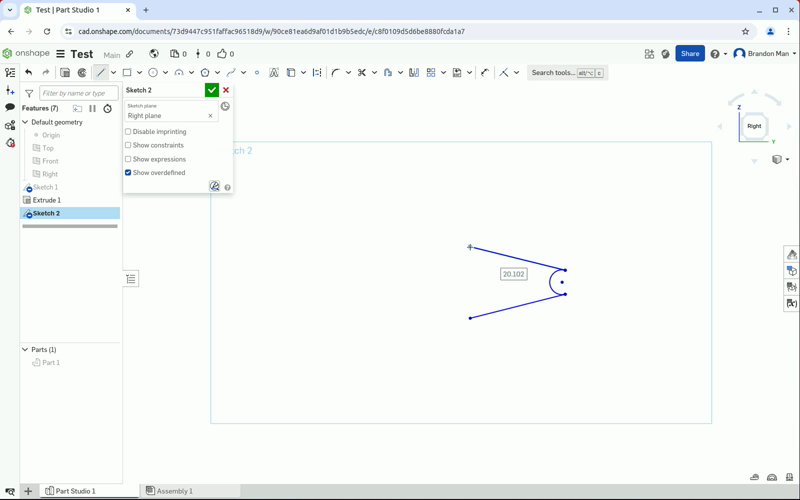
key(a)
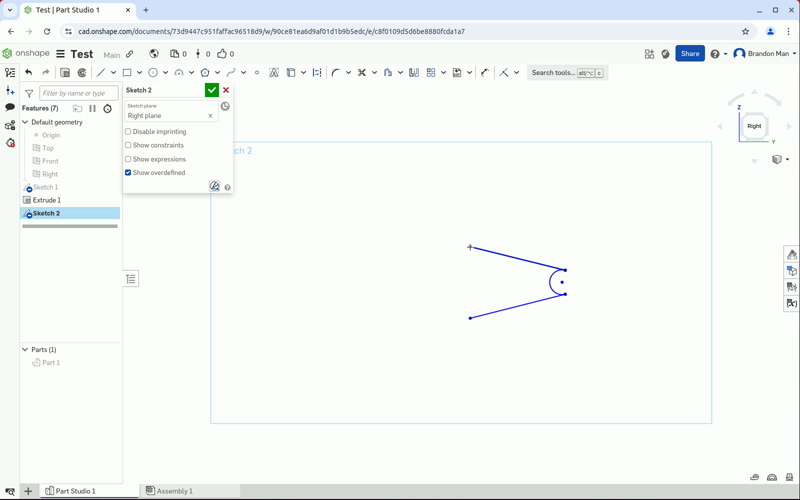
mouse_move(470, 246)
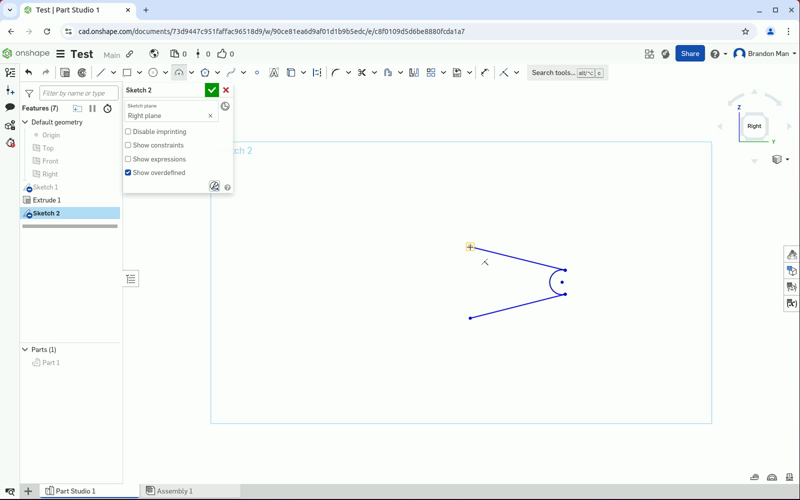
click(470, 246)
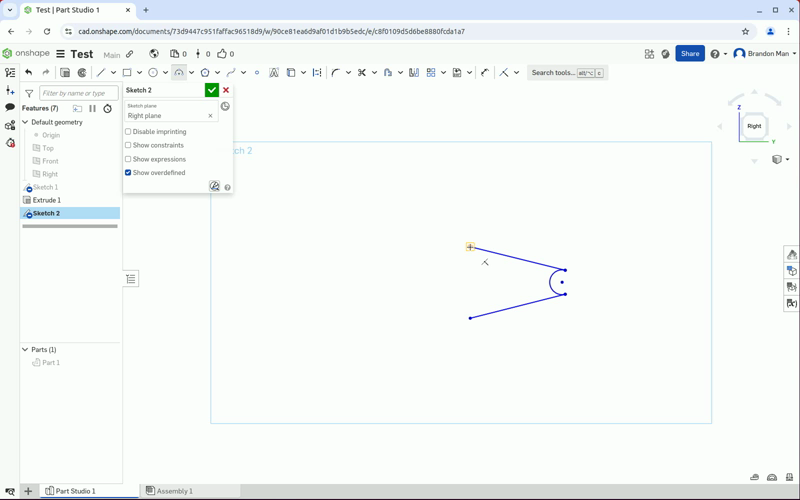
mouse_move(470, 318)
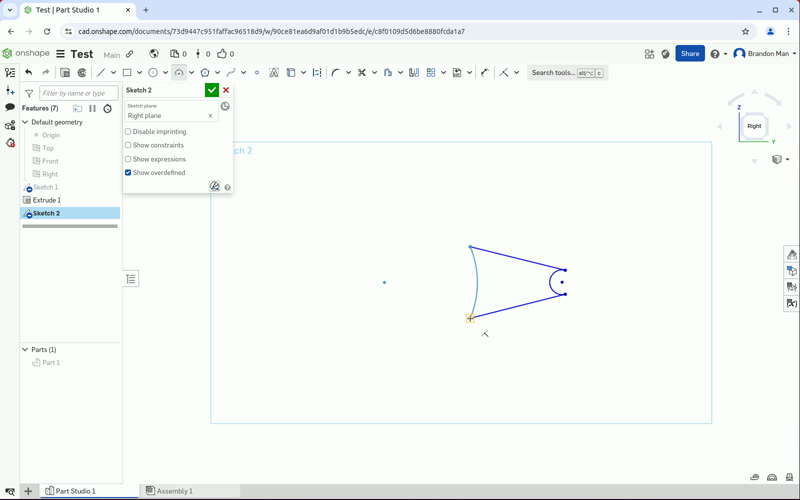
click(470, 318)
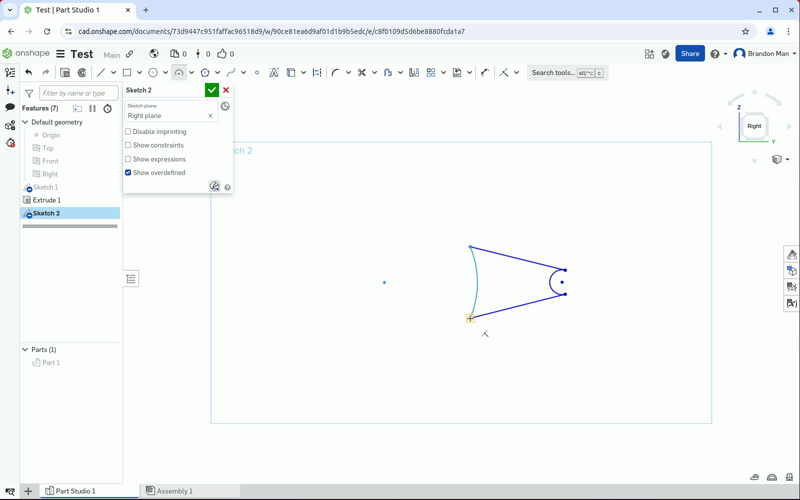
key_down(shift)
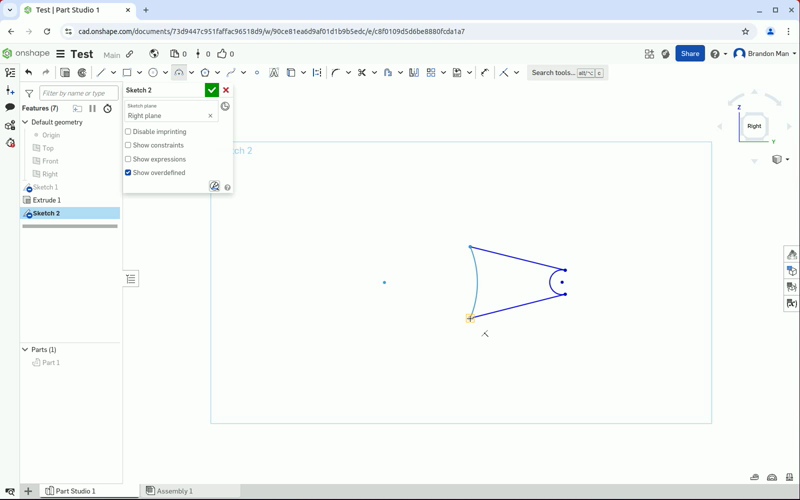
mouse_move(497, 282)
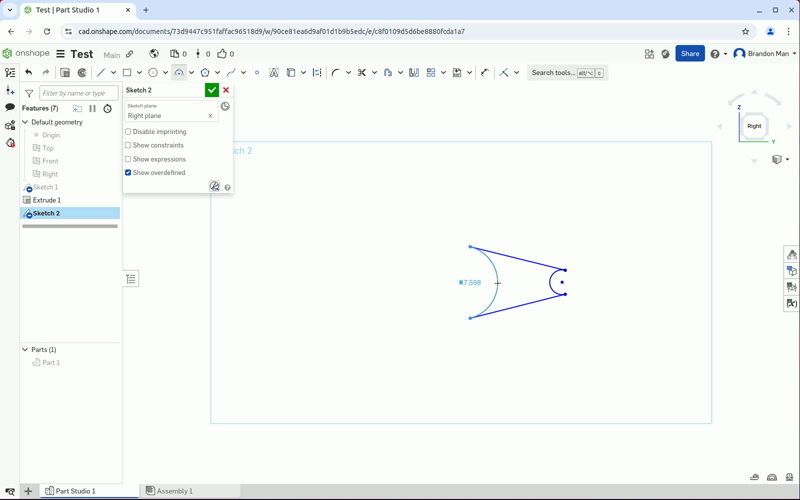
click(497, 282)
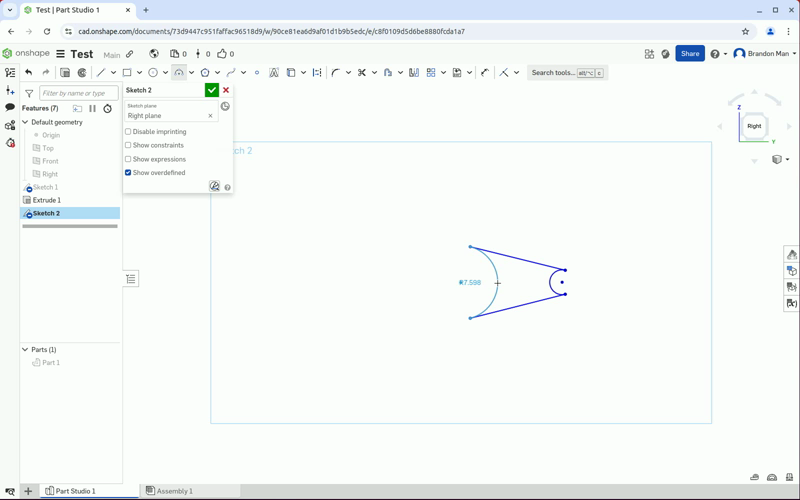
key_up(shift)
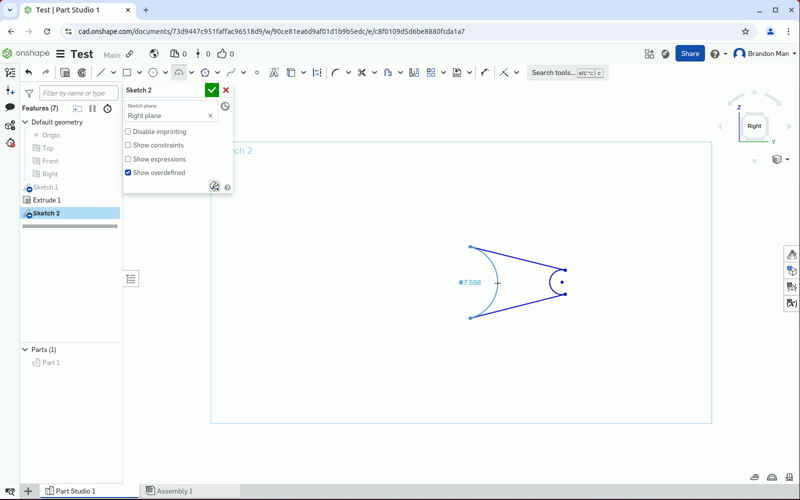
key(esc)
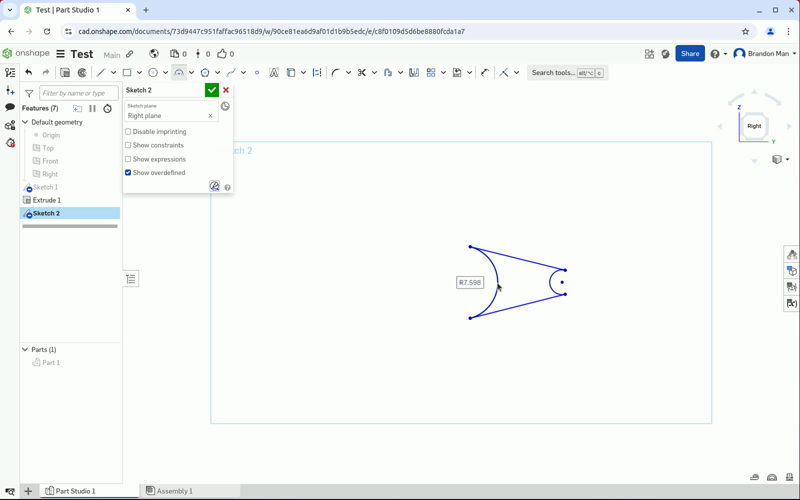
mouse_move(537, 282)
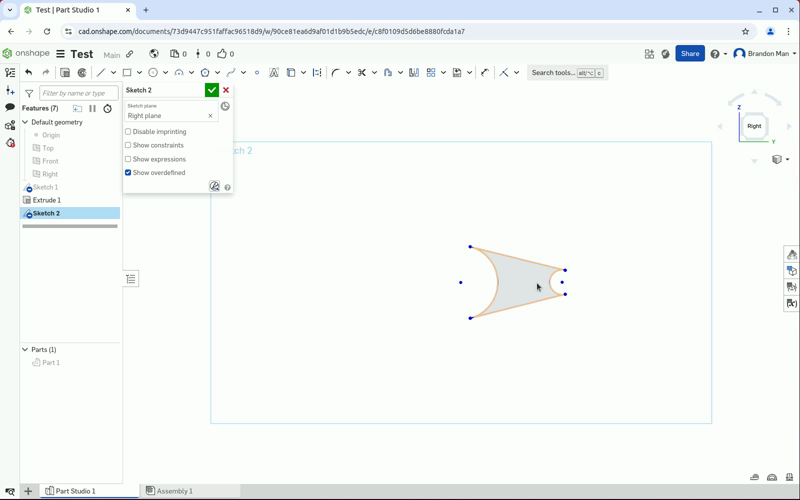
click(537, 282)
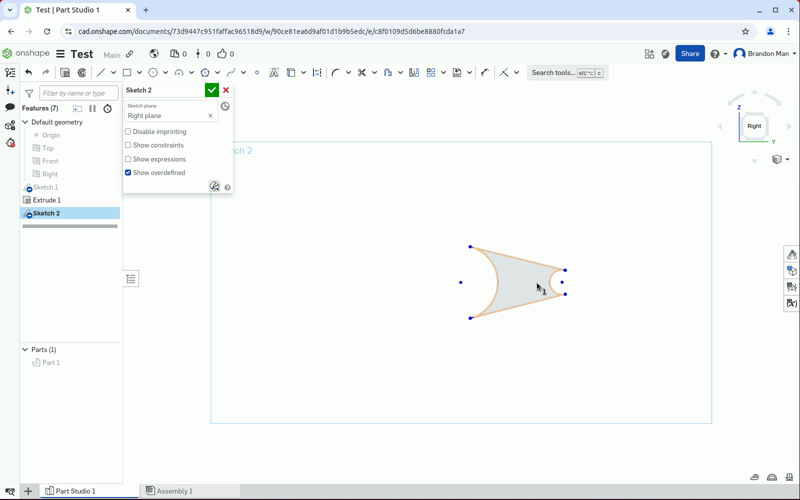
mouse_move(73, 352)
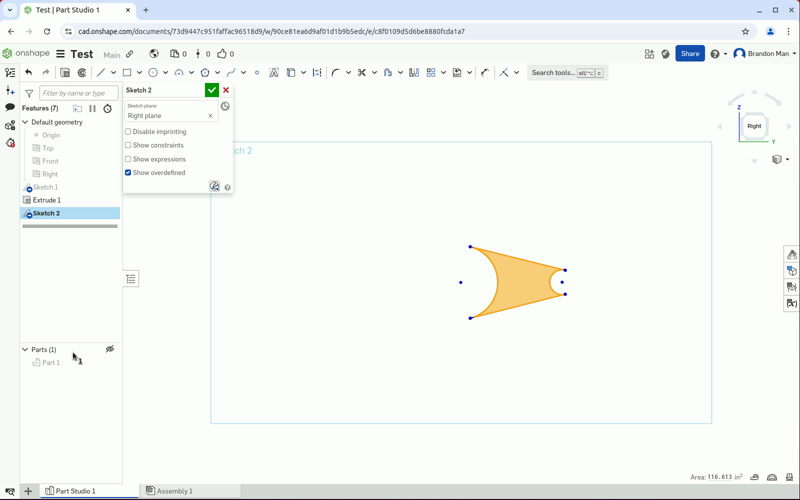
key(shift+y)
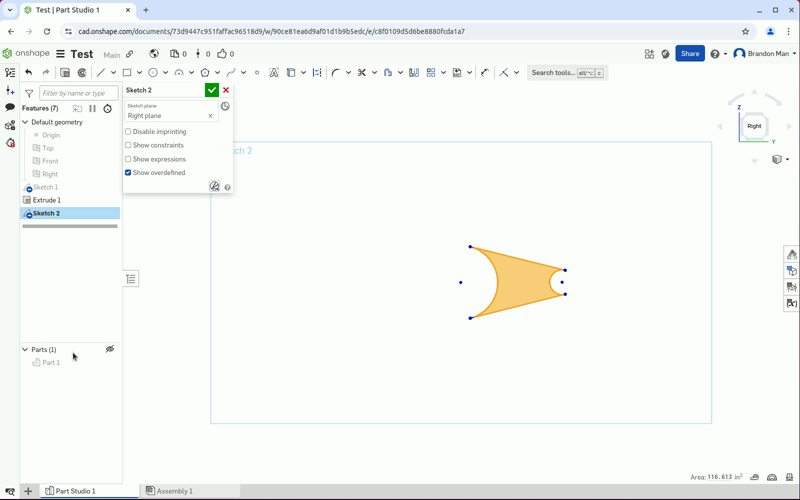
key(shift+e)
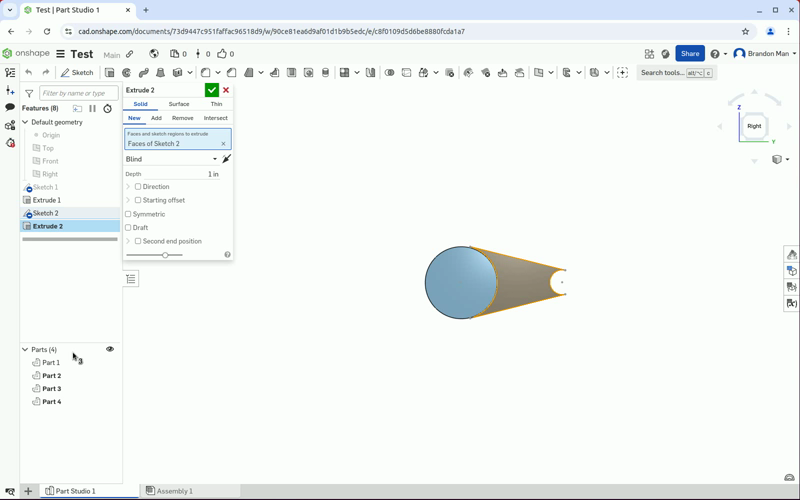
mouse_move(143, 106)
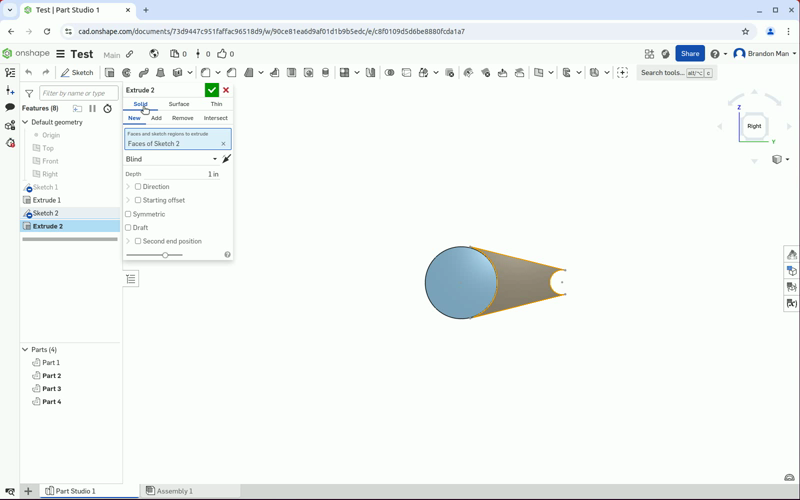
click(143, 106)
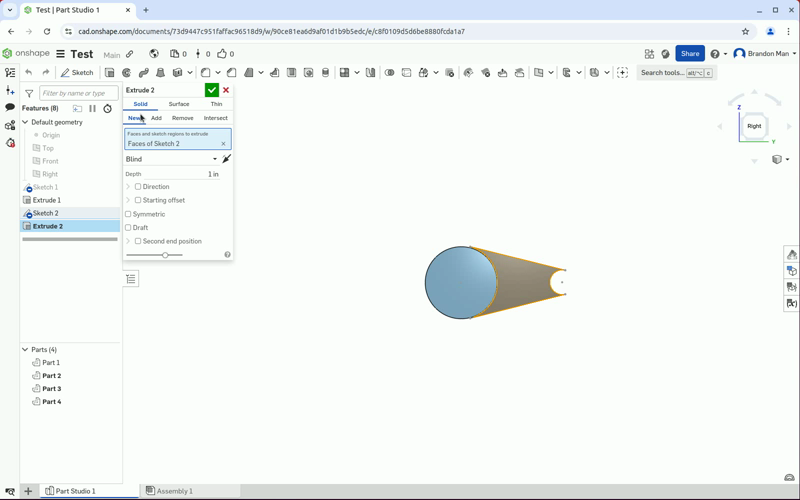
mouse_move(137, 120)
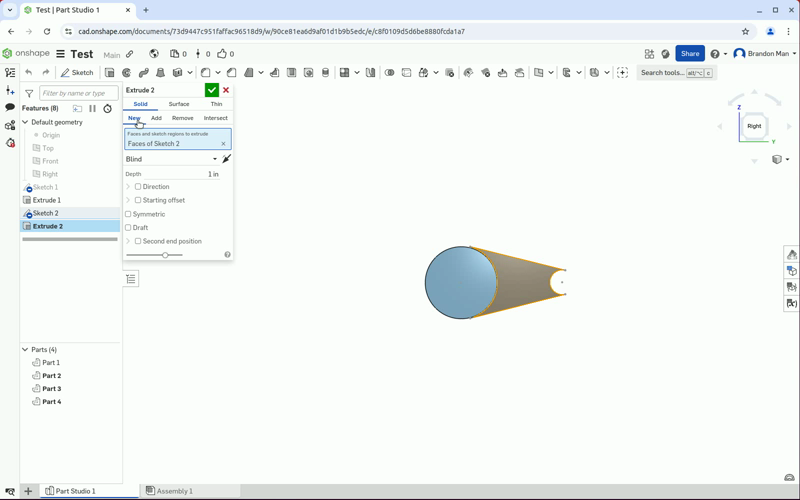
click(137, 120)
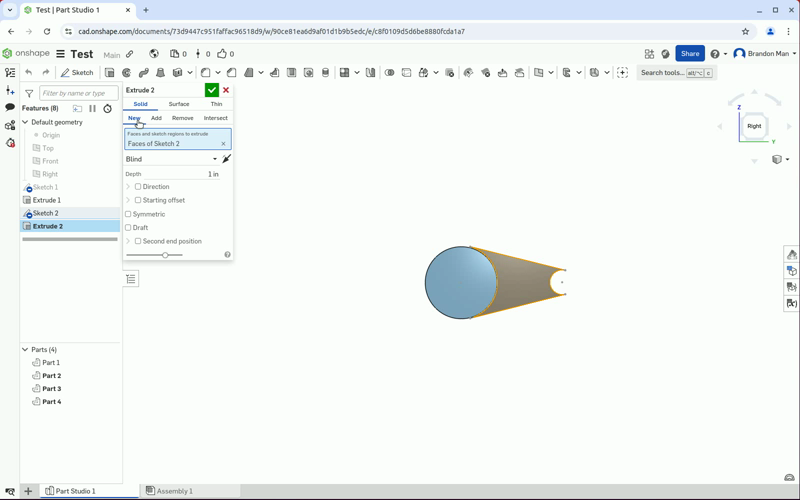
key(tab, 4)
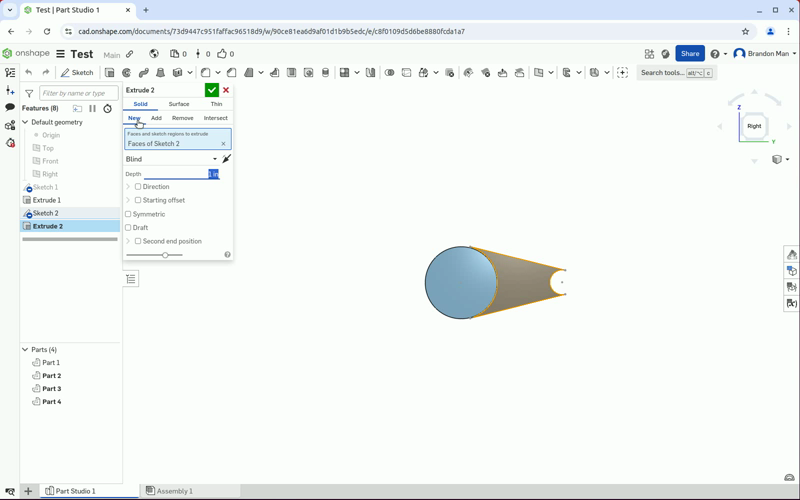
text(7.462)
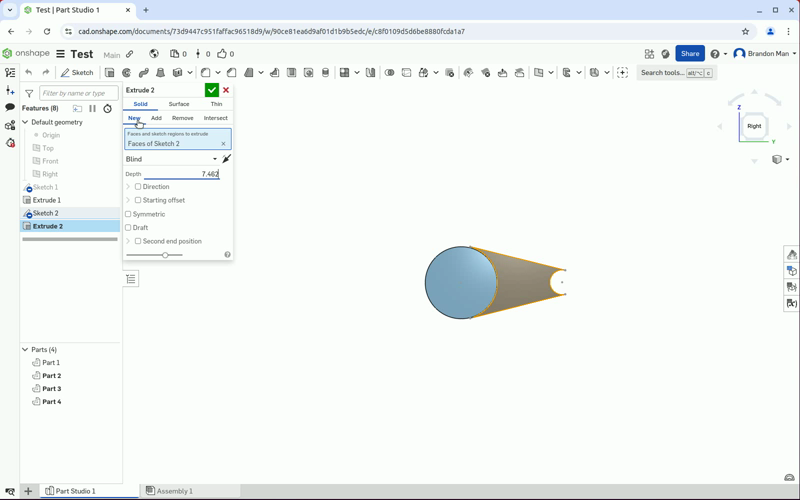
key(enter)
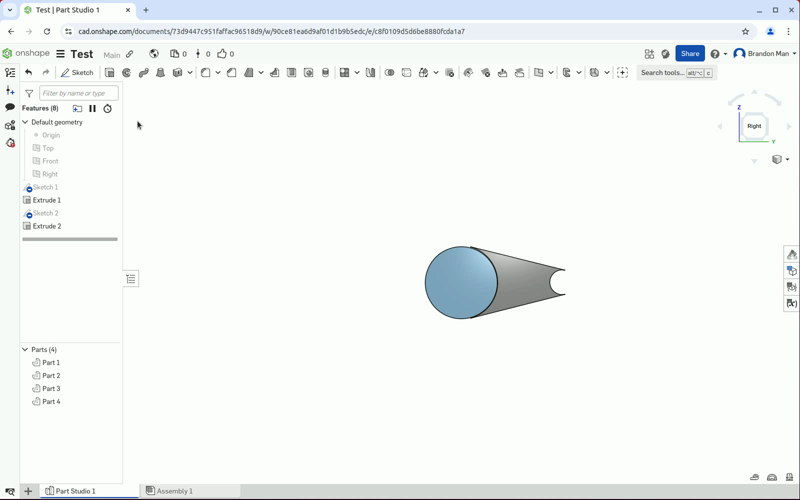
key(shift+h)
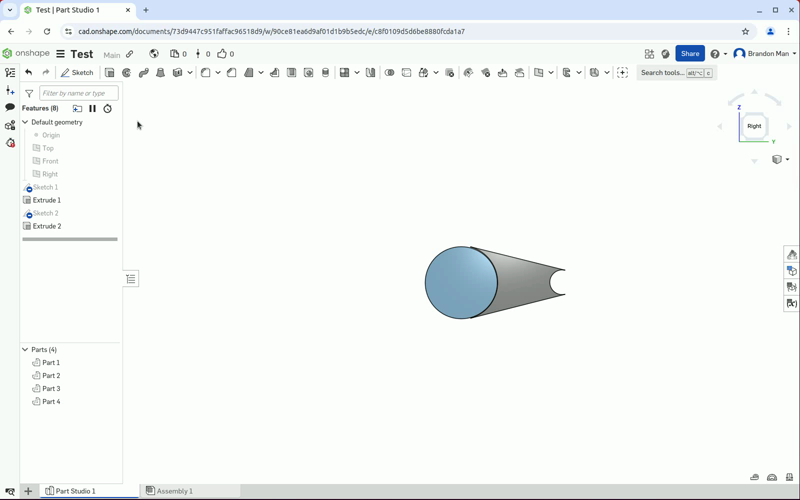
key(shift+h)
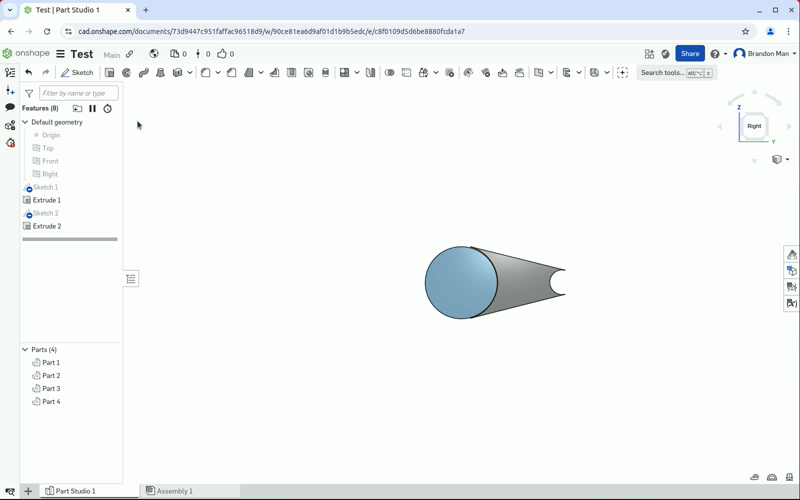
mouse_move(73, 189)
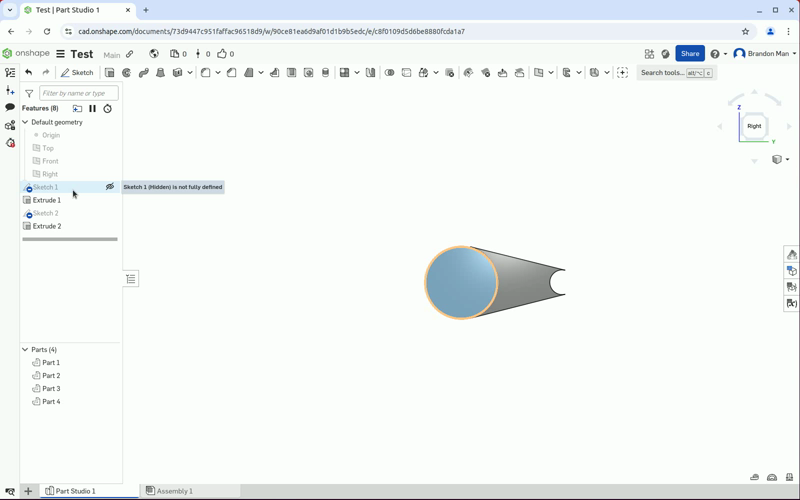
click(73, 189)
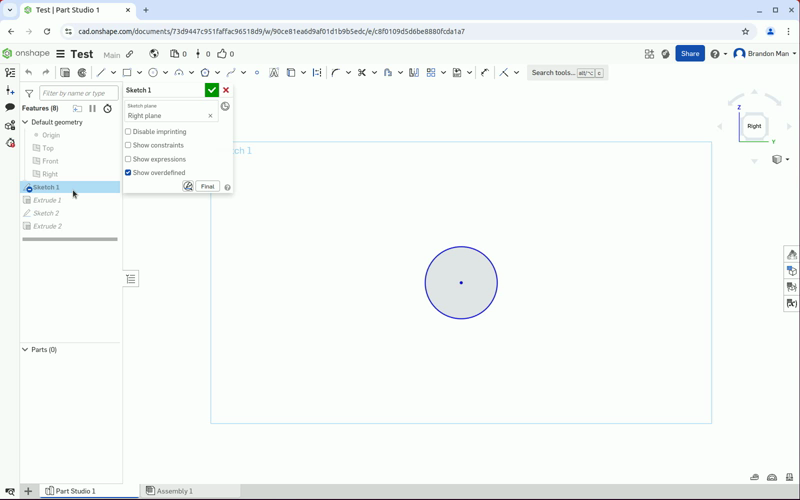
mouse_move(229, 92)
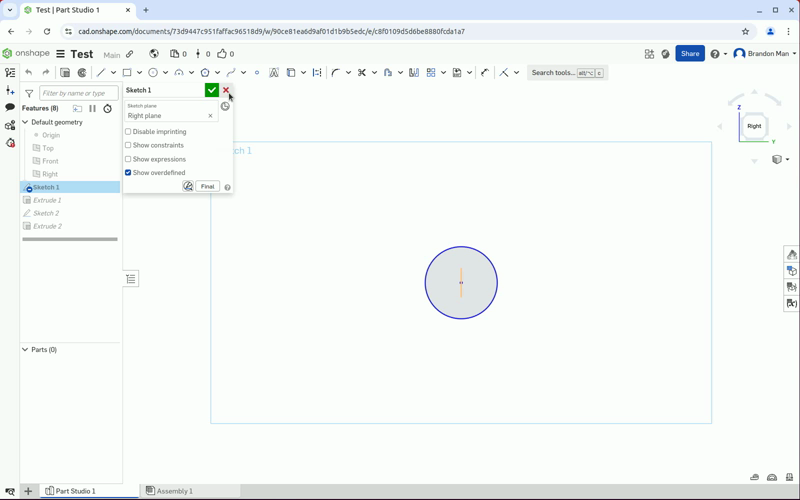
click(229, 92)
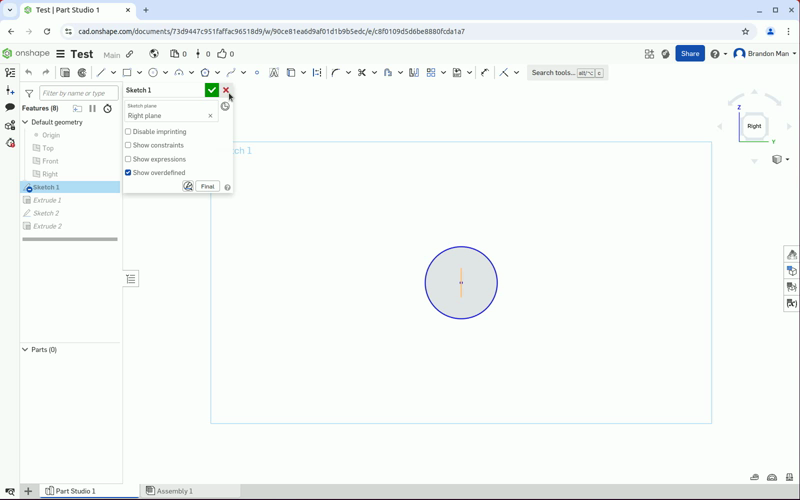
key(shift+s)
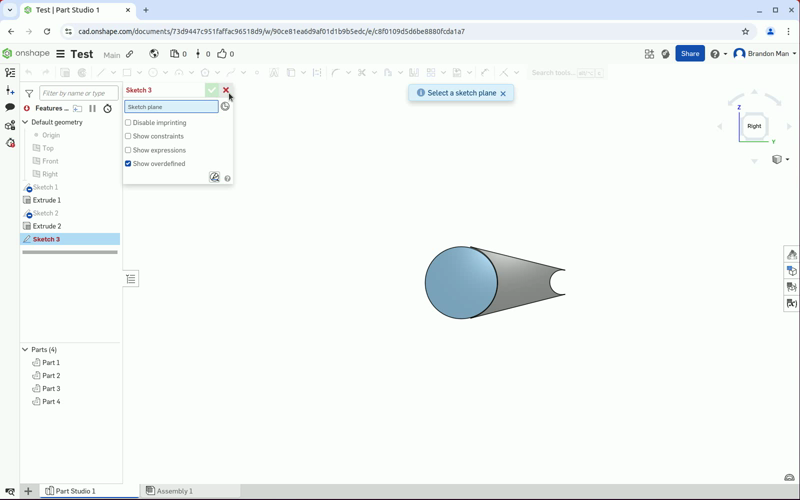
mouse_move(73, 176)
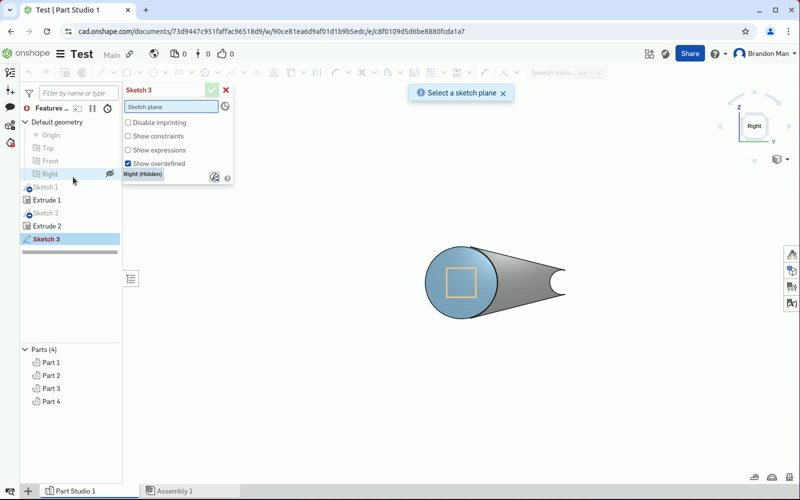
click(73, 176)
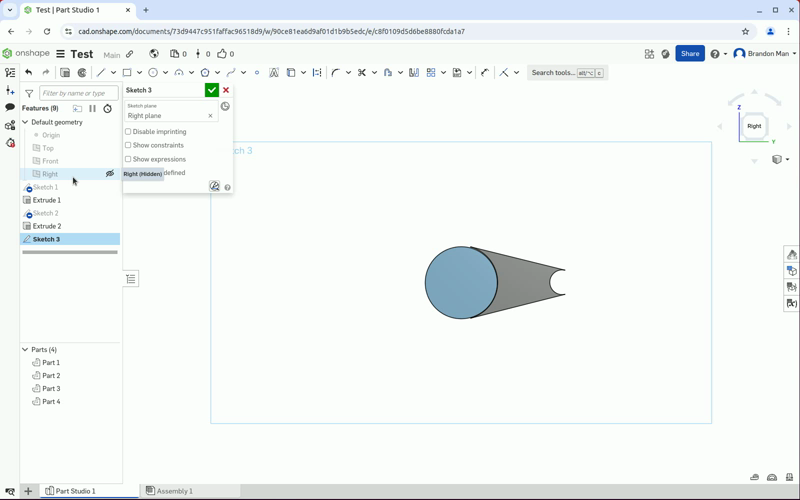
mouse_move(73, 352)
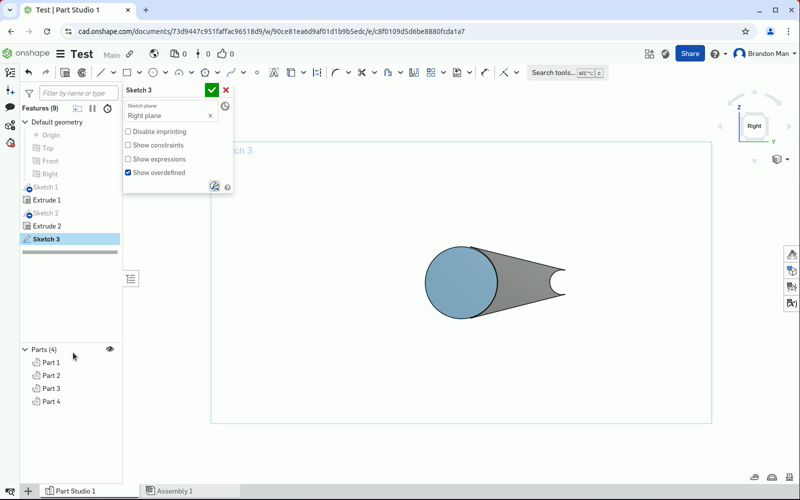
key(y)
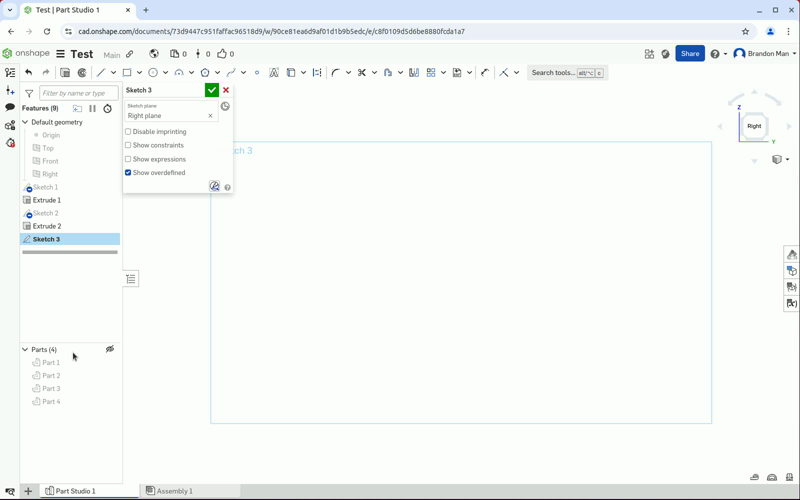
key(c)
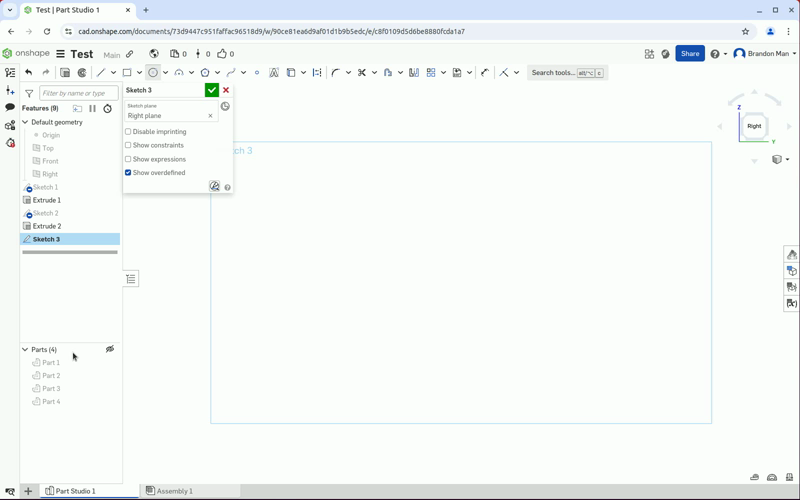
key_down(shift)
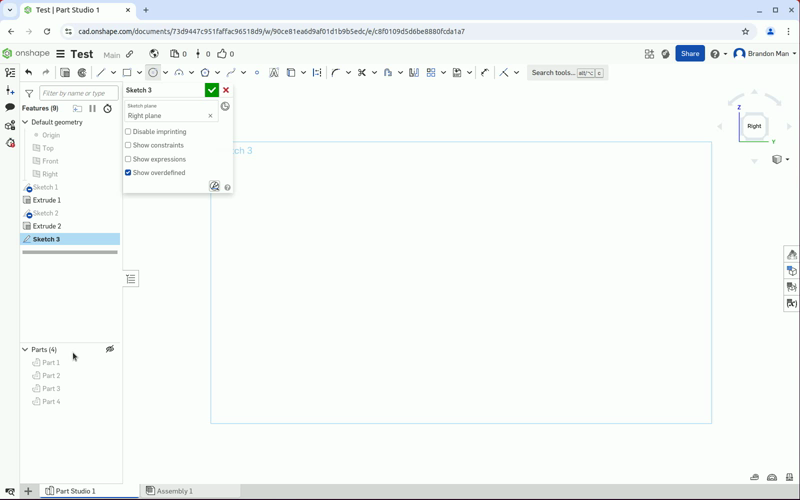
mouse_move(561, 282)
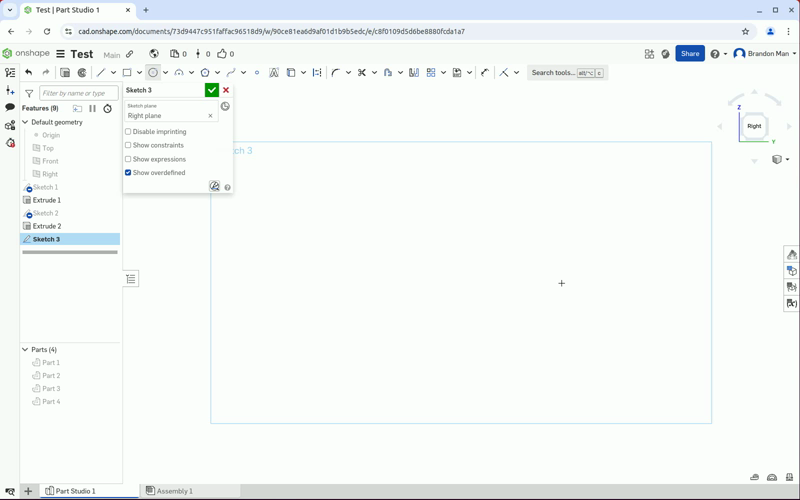
click(561, 282)
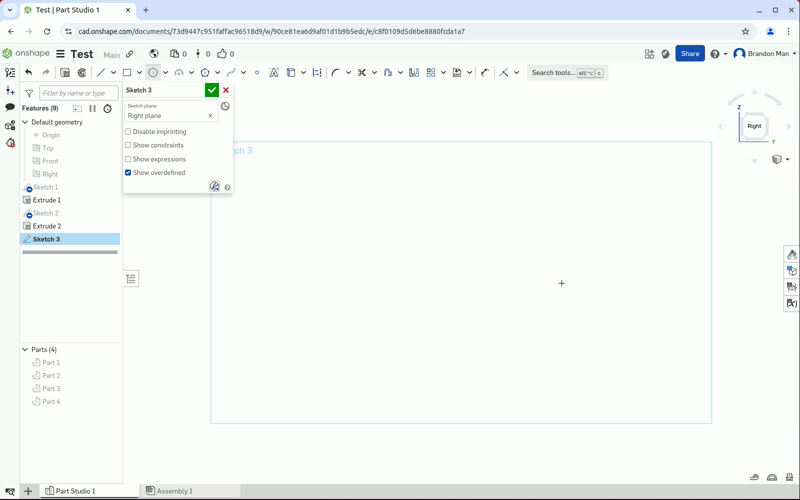
key_up(shift)
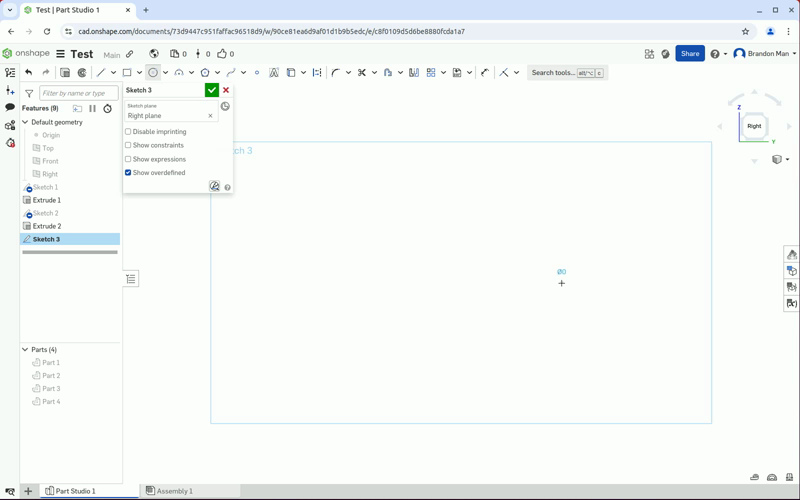
mouse_move(574, 282)
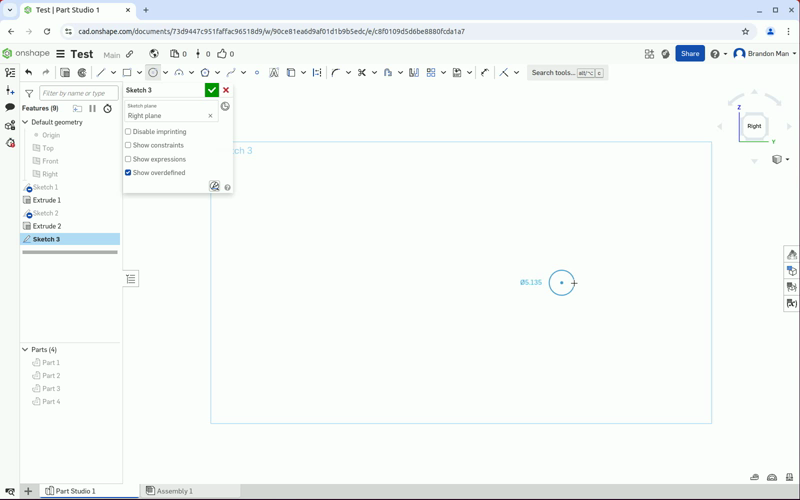
click(574, 282)
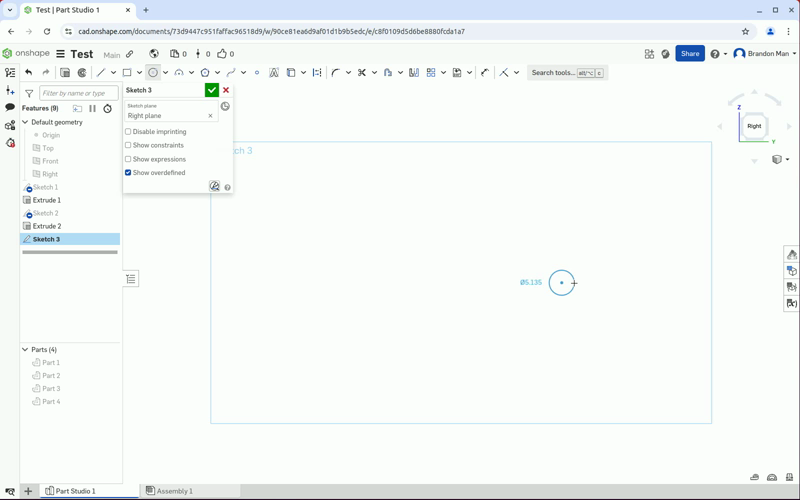
key(esc)
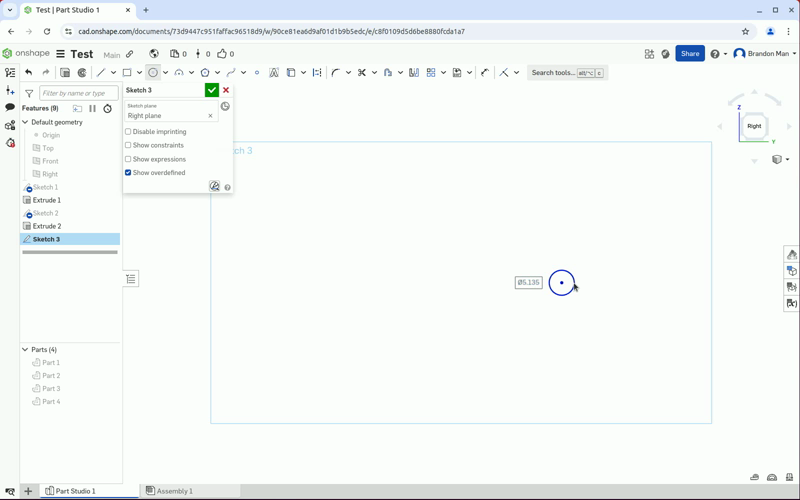
mouse_move(563, 287)
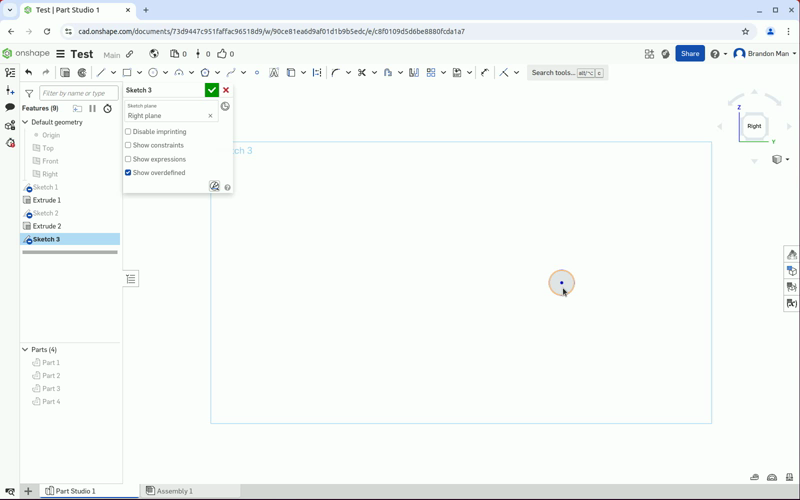
scroll(6)
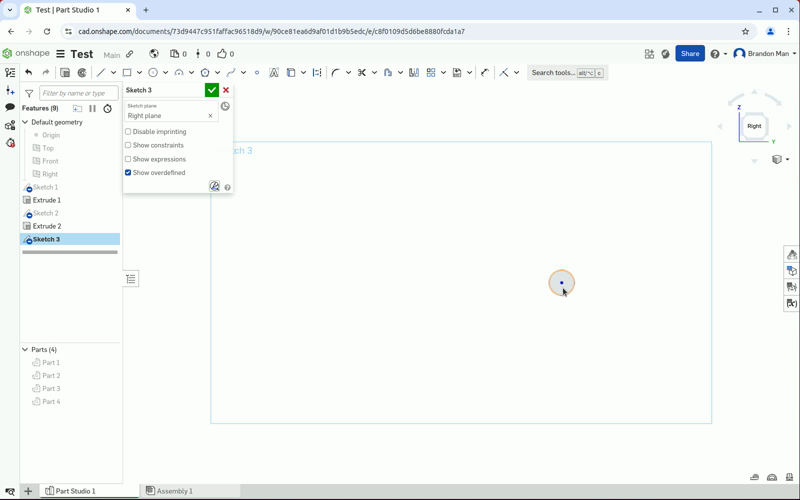
scroll(6)
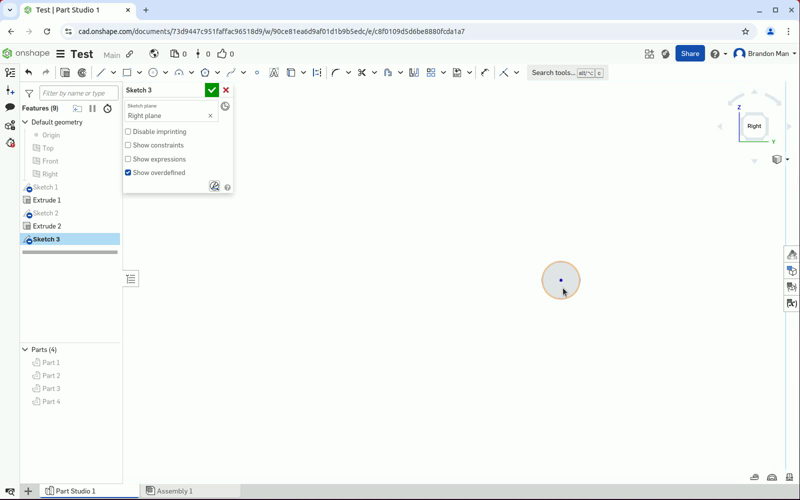
scroll(6)
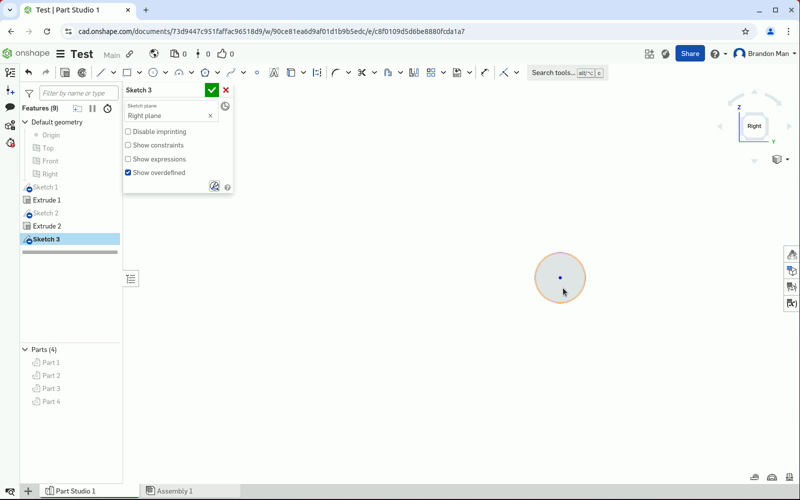
scroll(6)
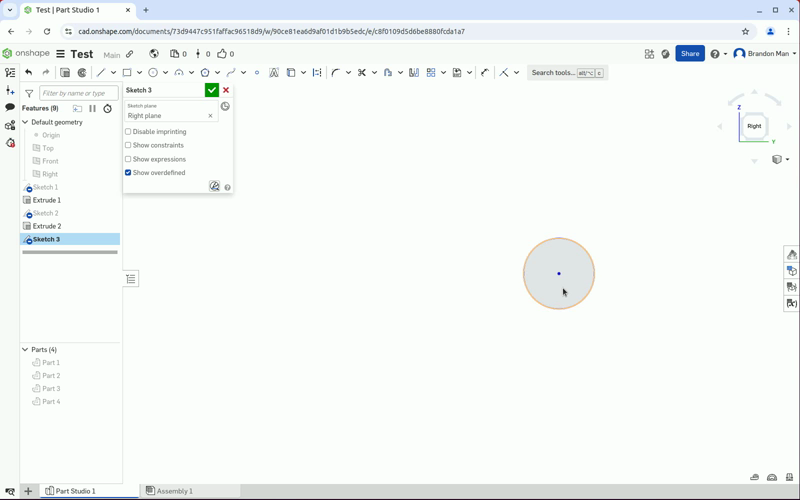
scroll(6)
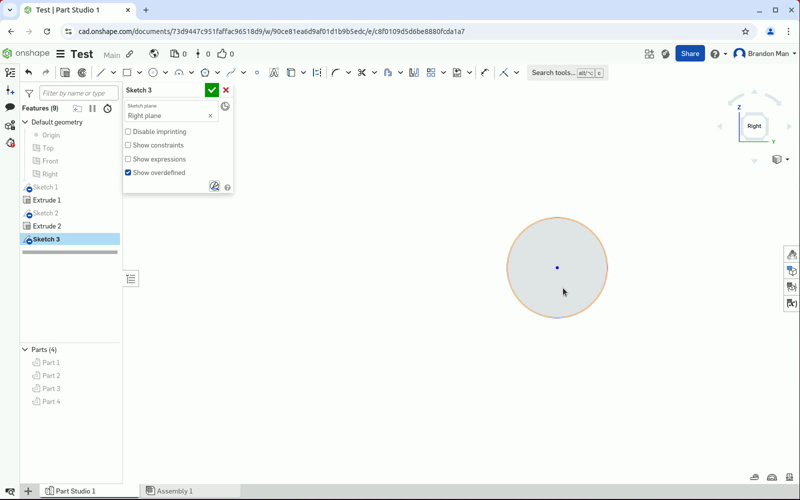
scroll(6)
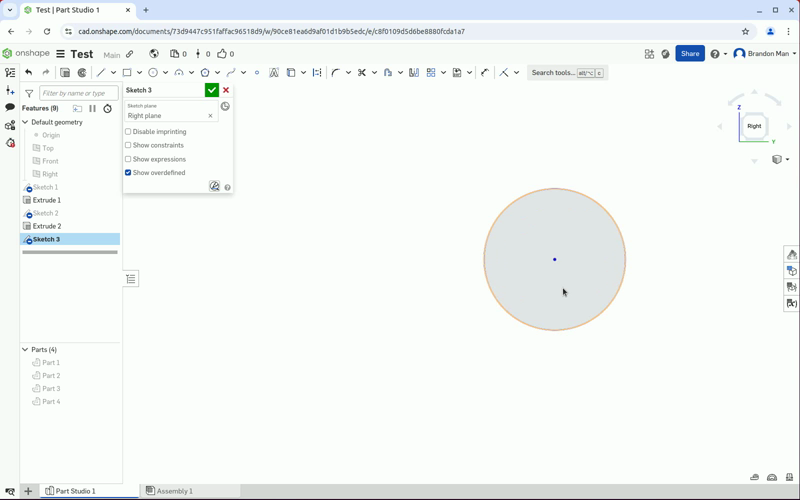
scroll(6)
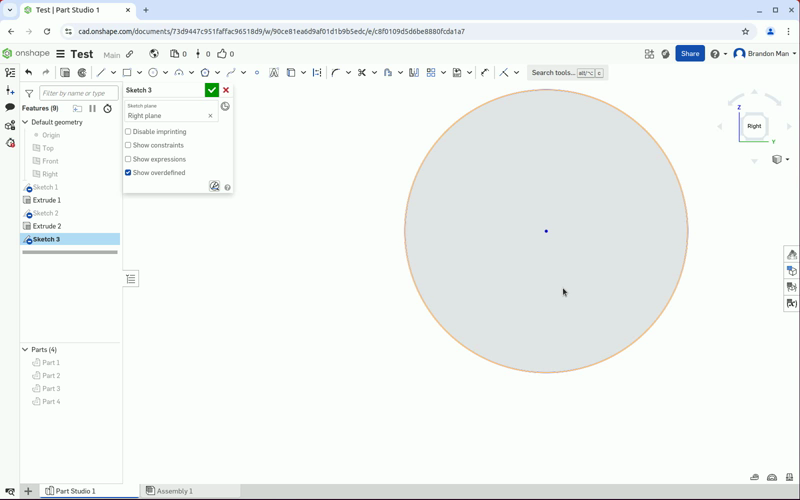
click(563, 287)
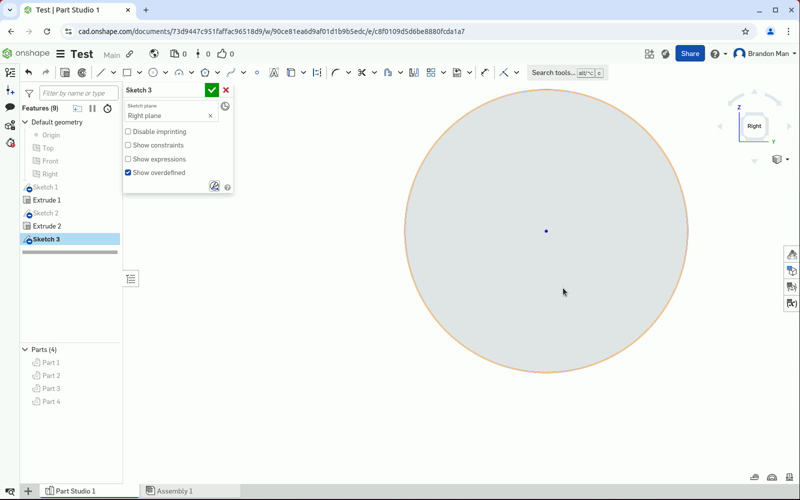
scroll(-6)
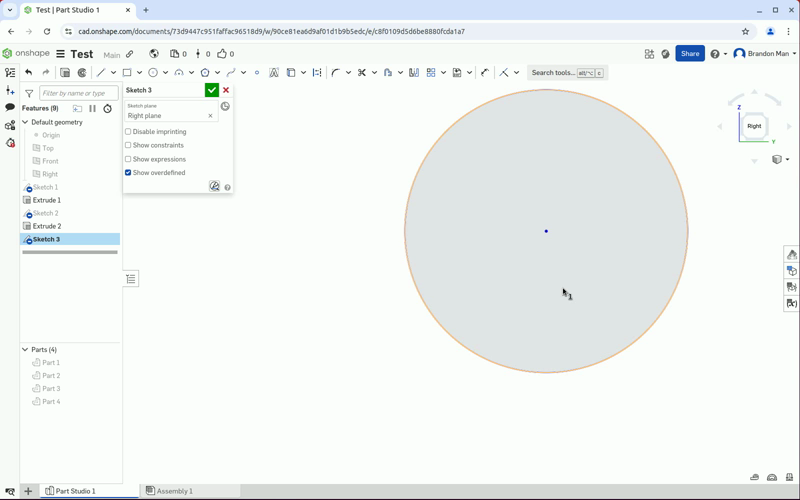
scroll(-6)
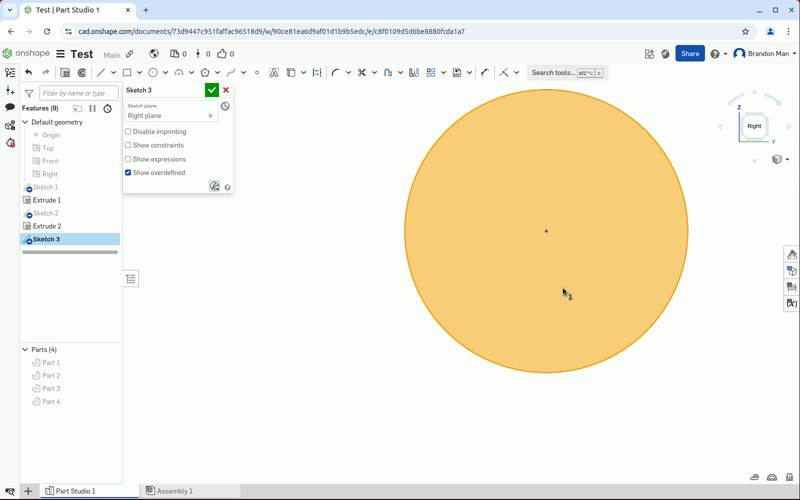
scroll(-6)
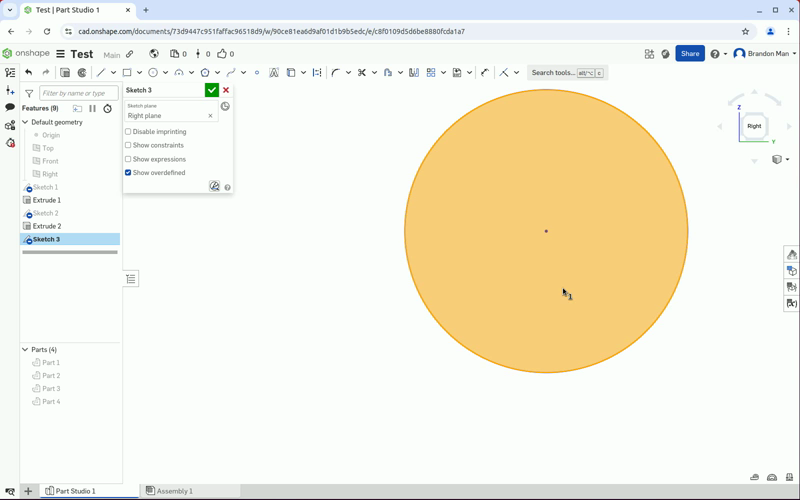
scroll(-6)
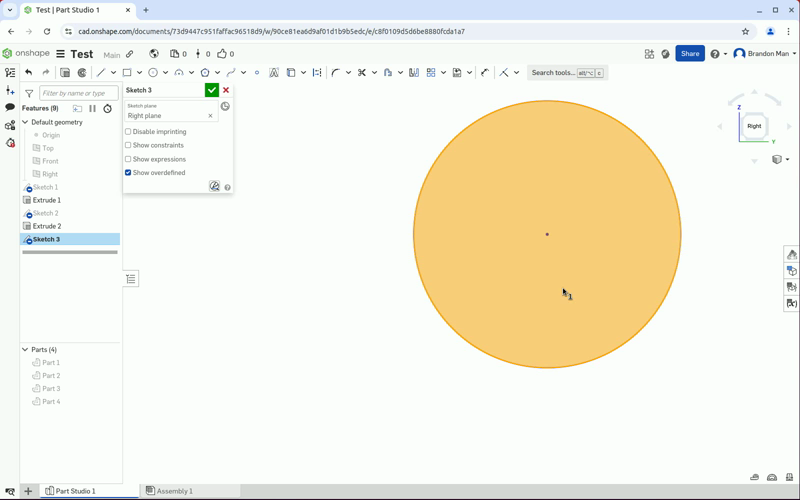
scroll(-6)
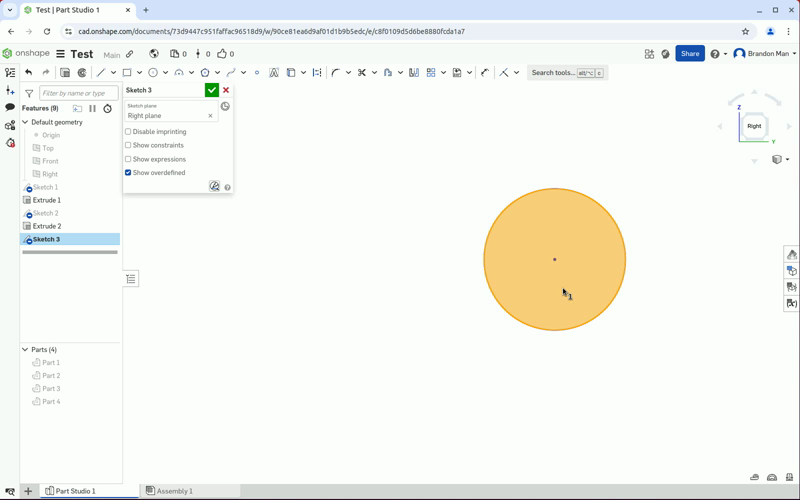
scroll(-6)
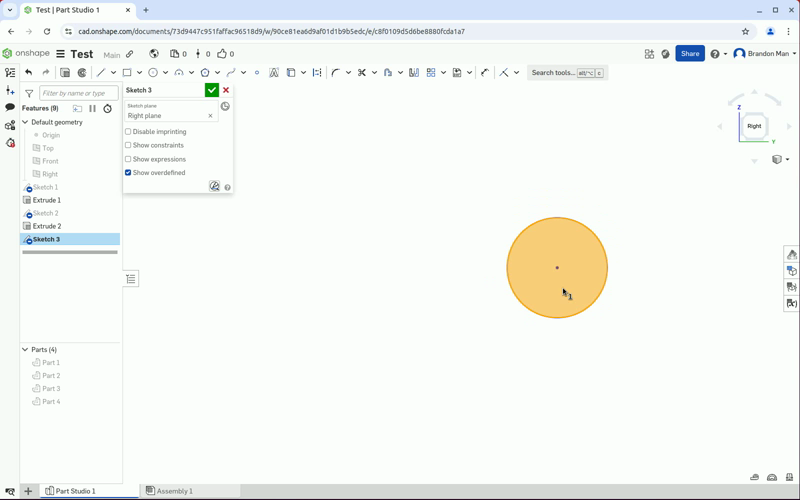
scroll(-6)
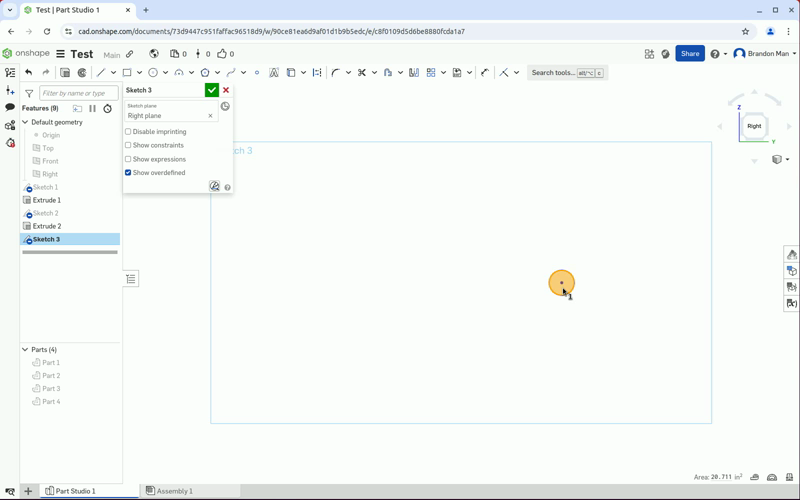
mouse_move(73, 352)
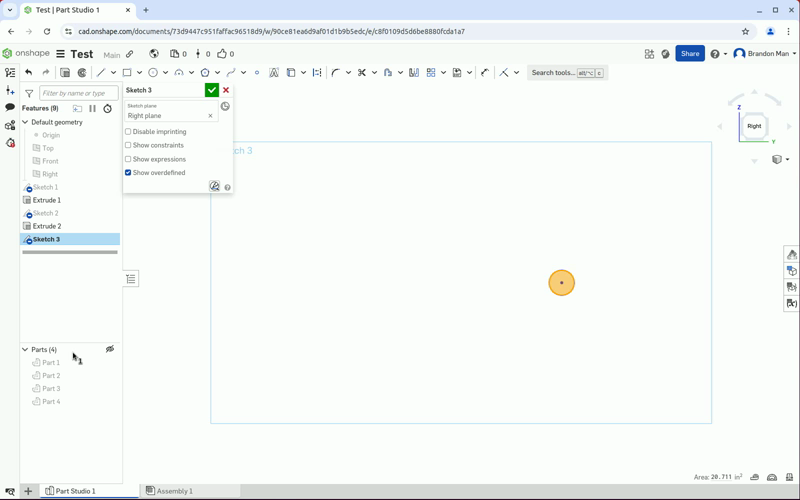
key(shift+y)
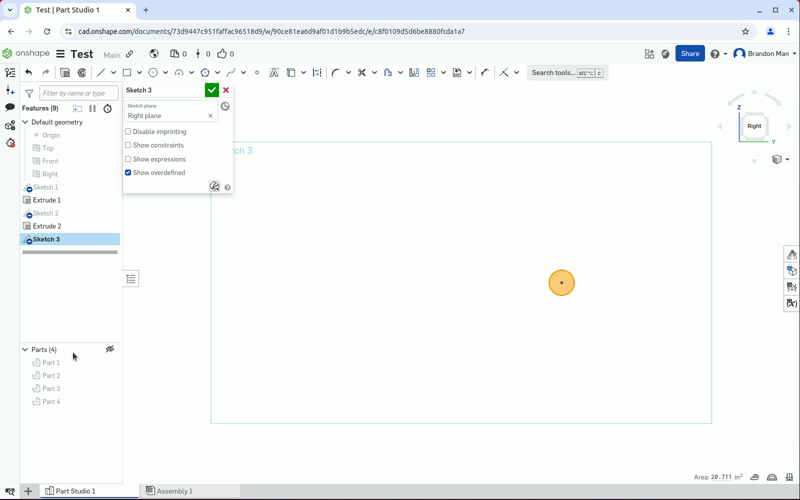
key(shift+e)
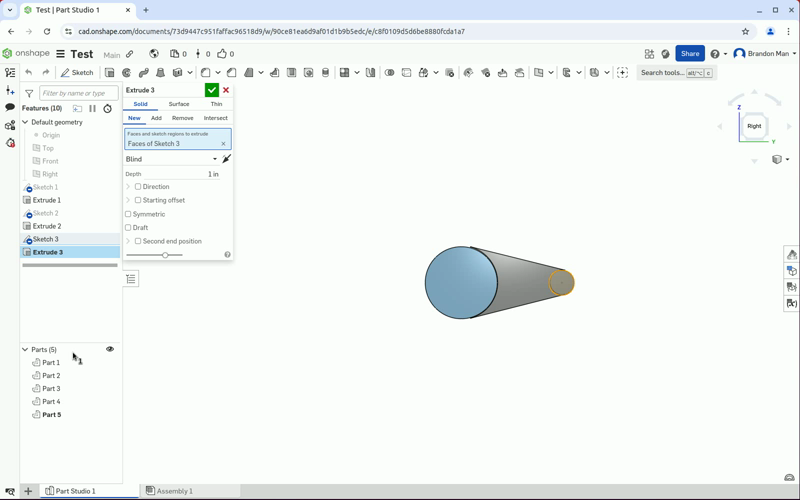
mouse_move(143, 106)
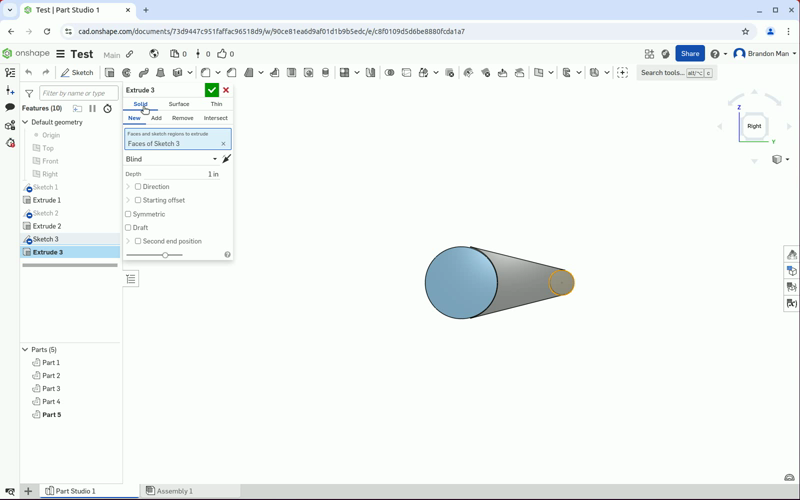
click(143, 106)
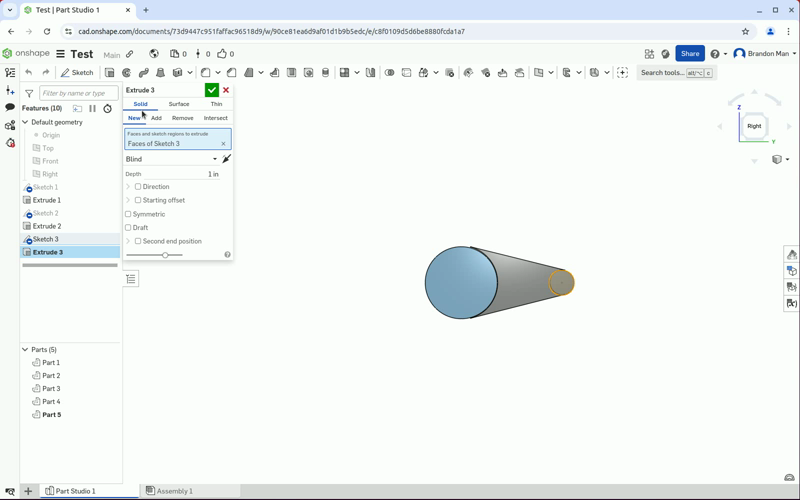
mouse_move(137, 120)
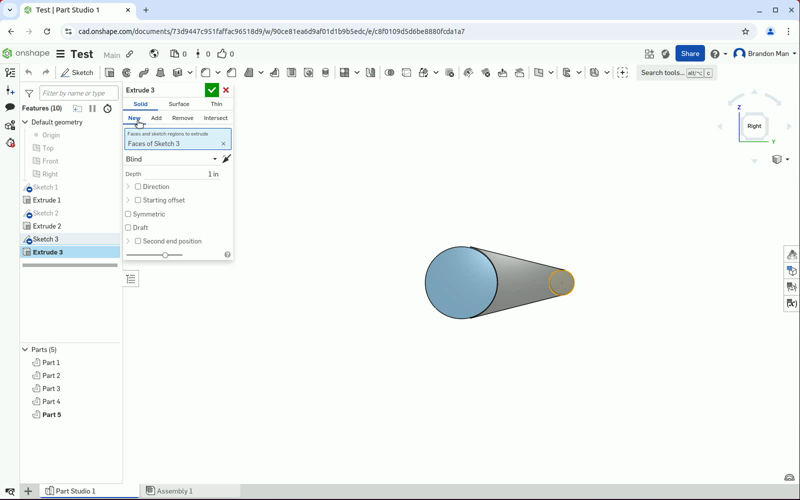
click(137, 120)
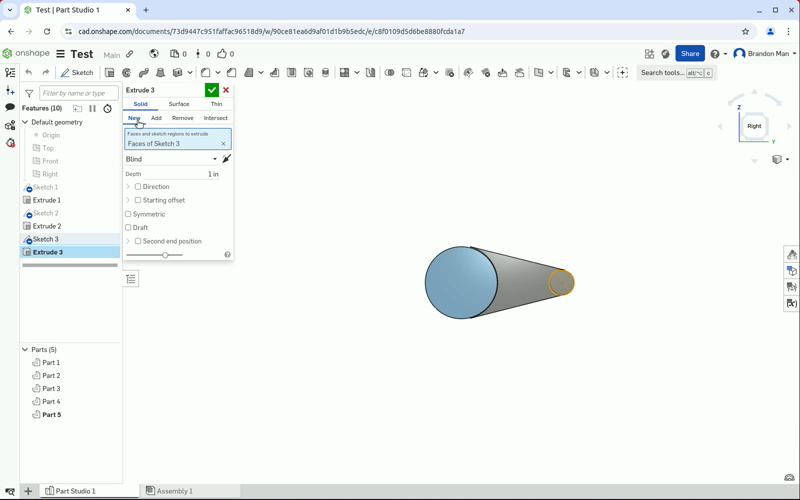
key(tab, 4)
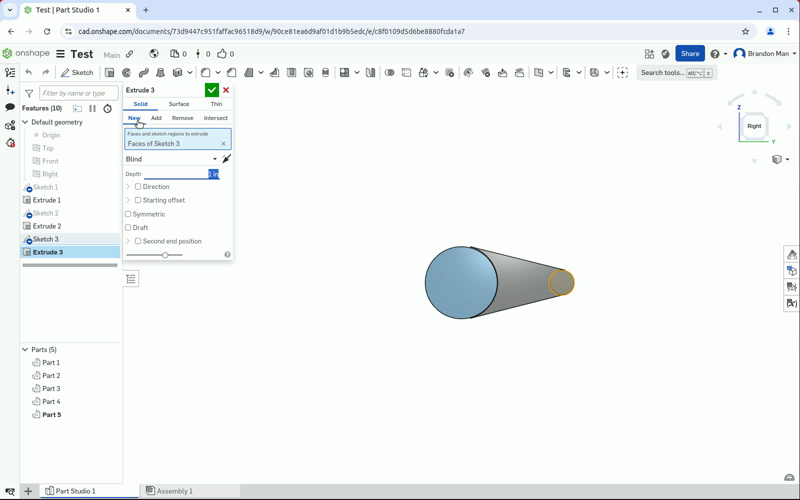
text(7.462)
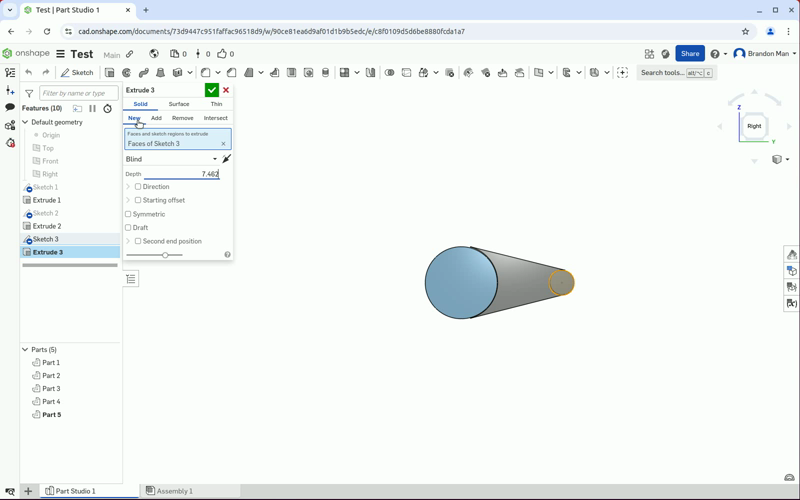
key(enter)
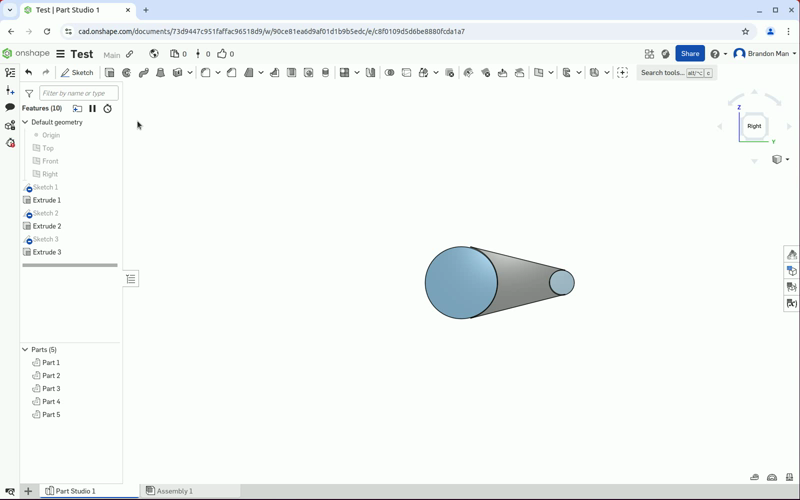
key(shift+h)
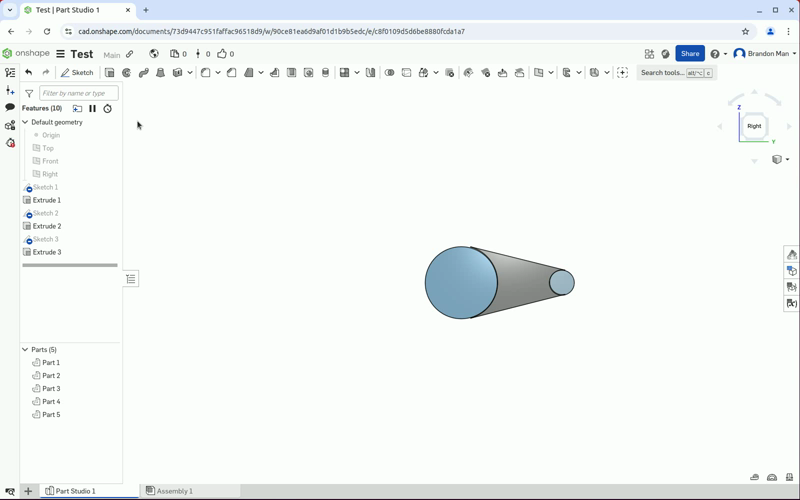
key(shift+h)
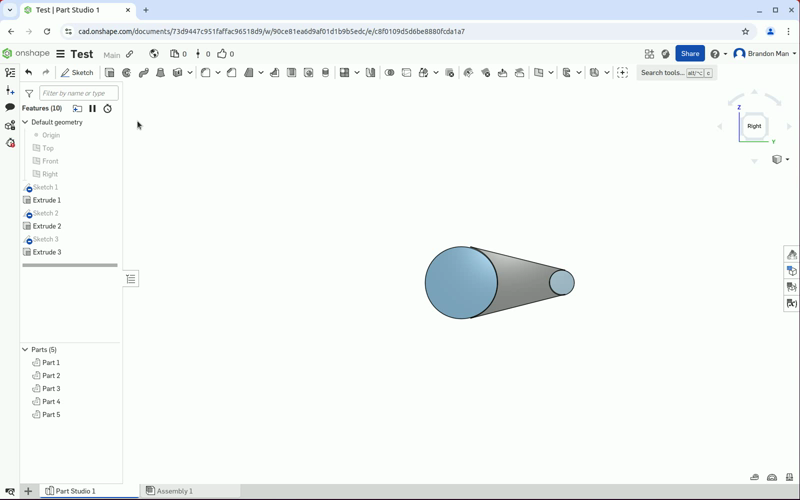
key(shift+7)
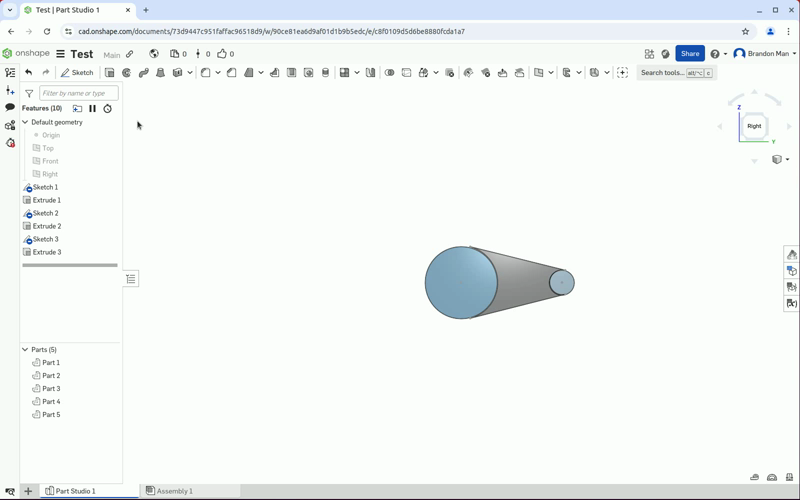
key(right, 2)
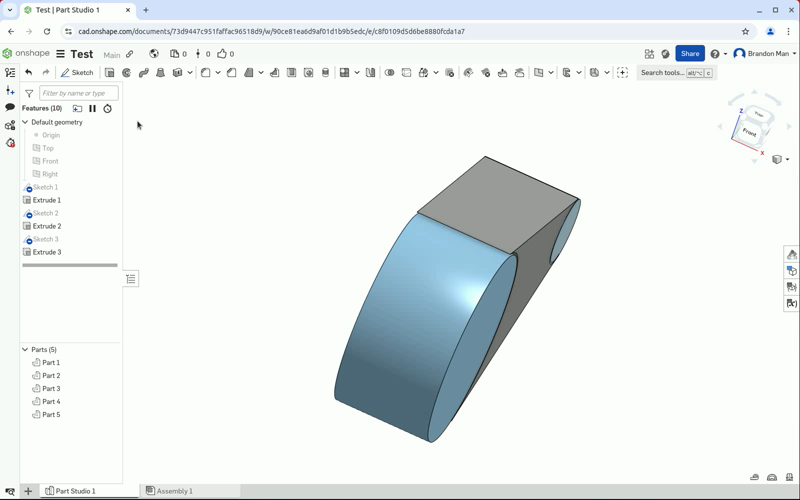
key(down, 2)
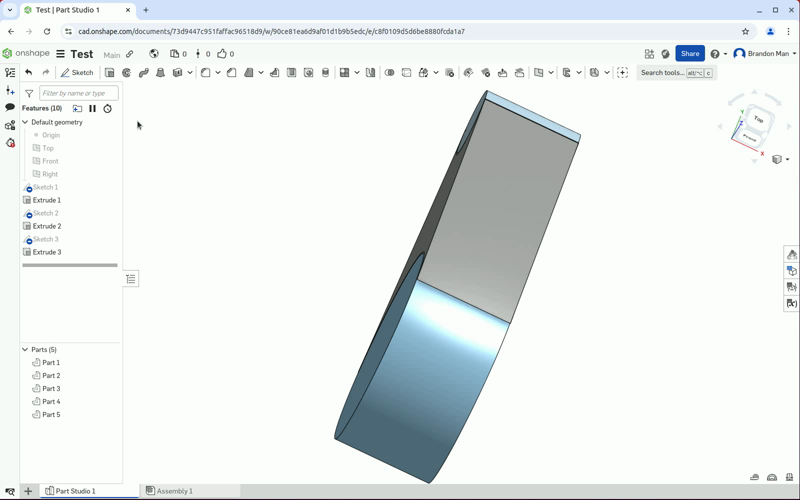
key(up, 2)
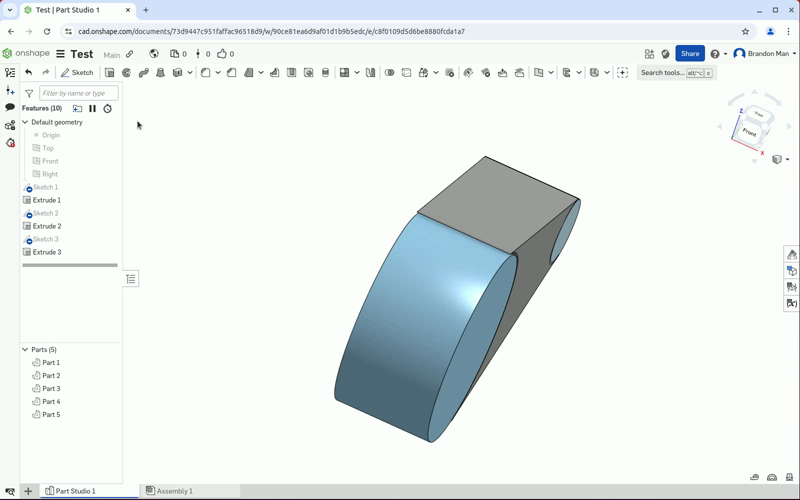
key(left, 2)
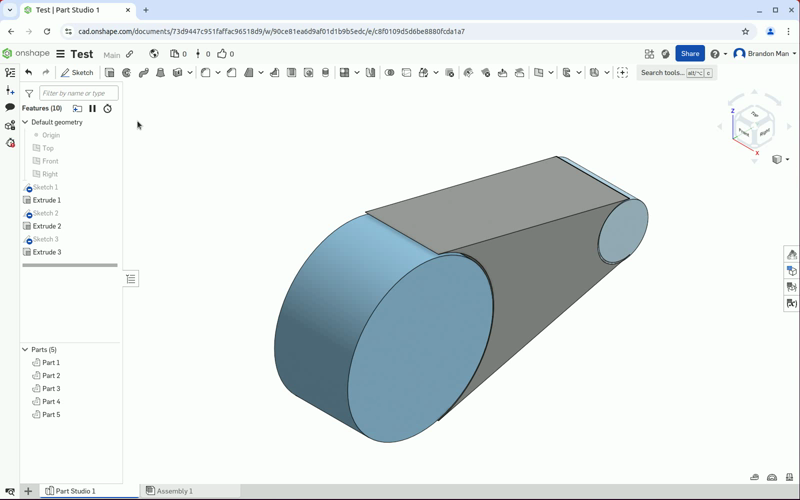
mouse_move(73, 189)
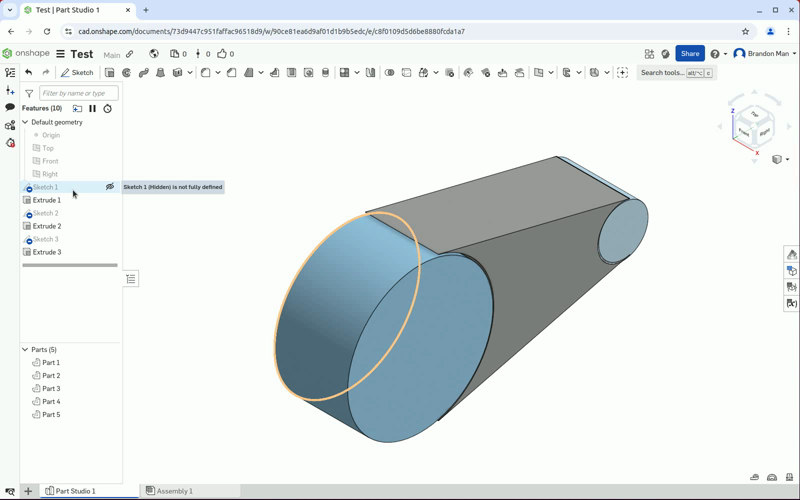
click(73, 189)